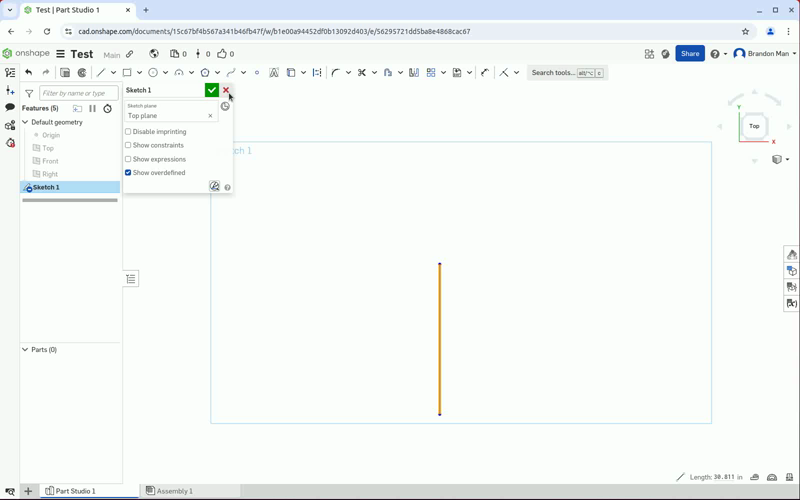
key(shift+h)
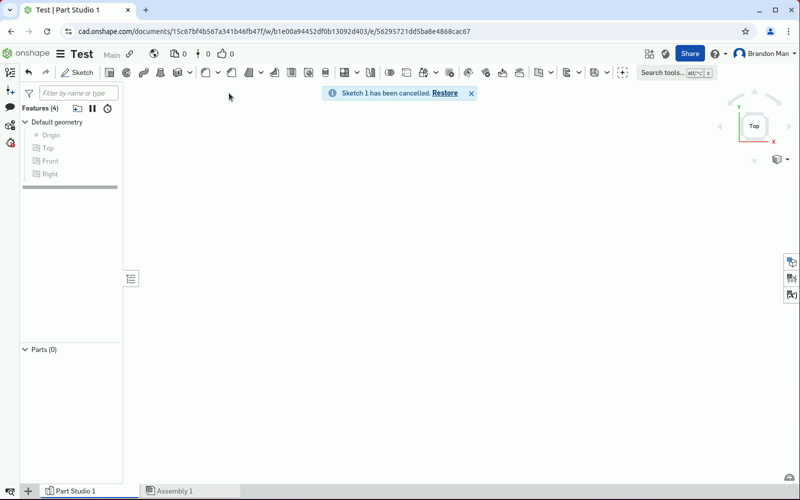
mouse_move(73, 352)
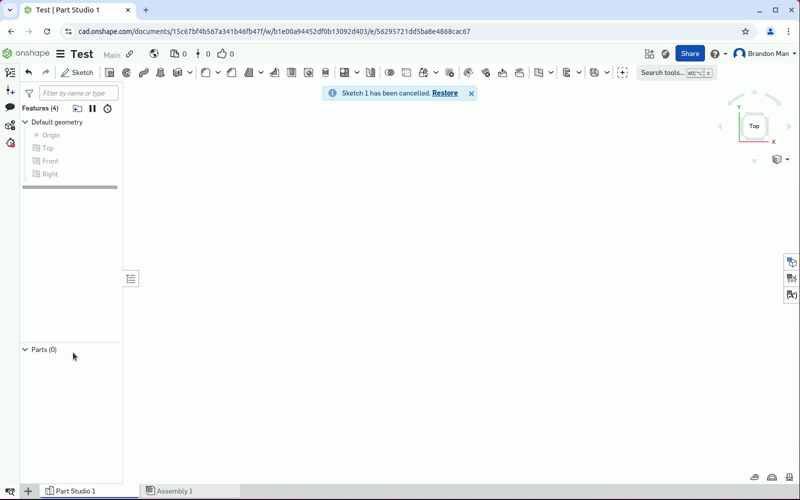
key(y)
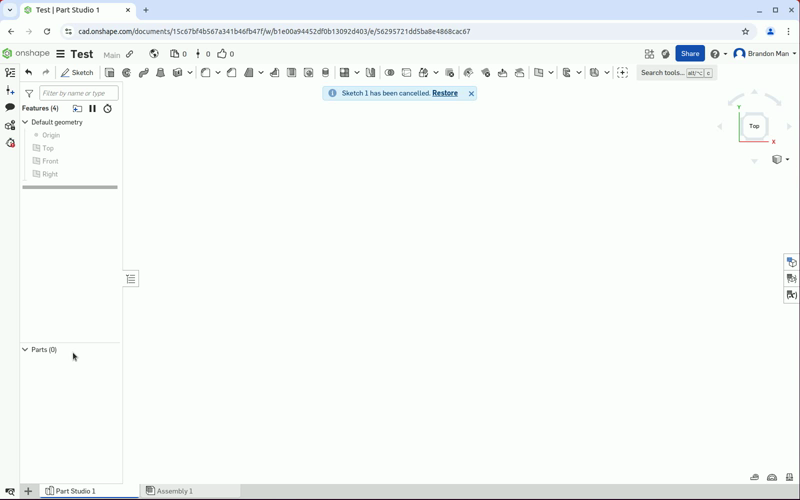
key(shift+p)
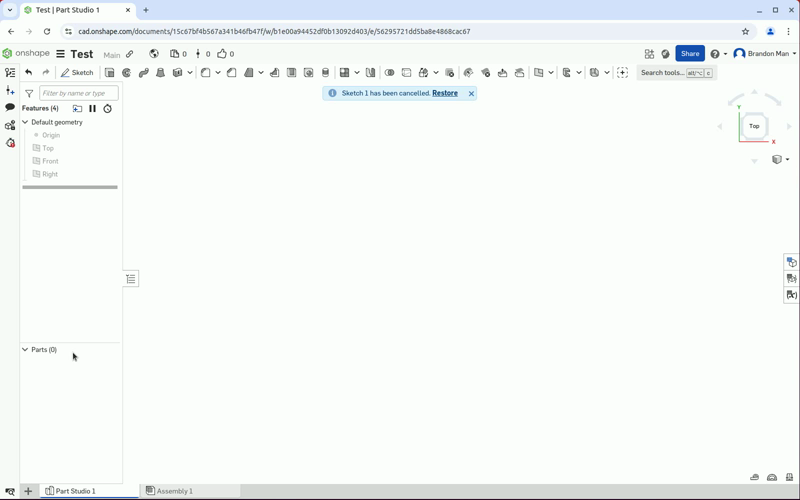
key(space)
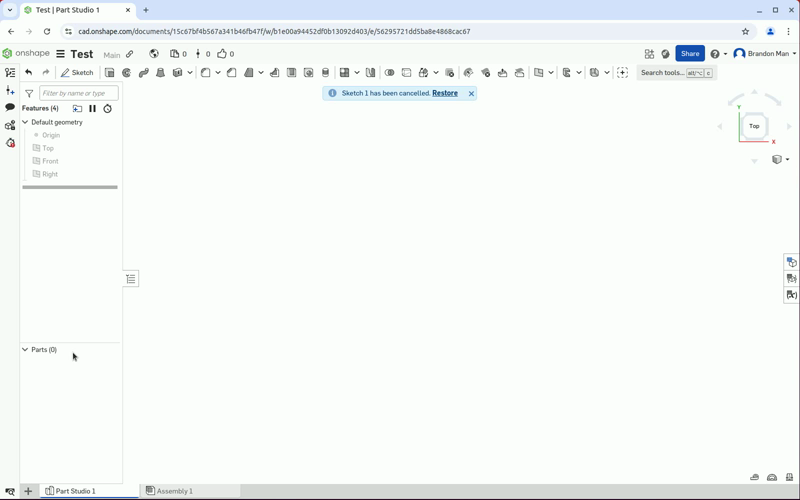
key_down(shift)
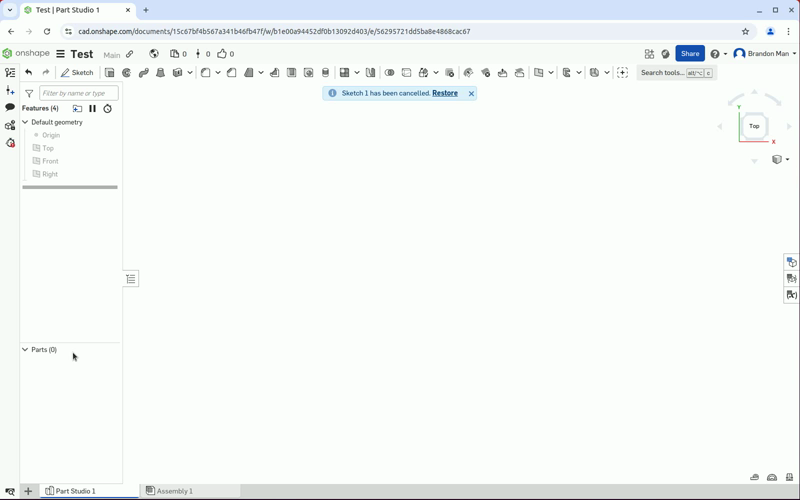
key(up)
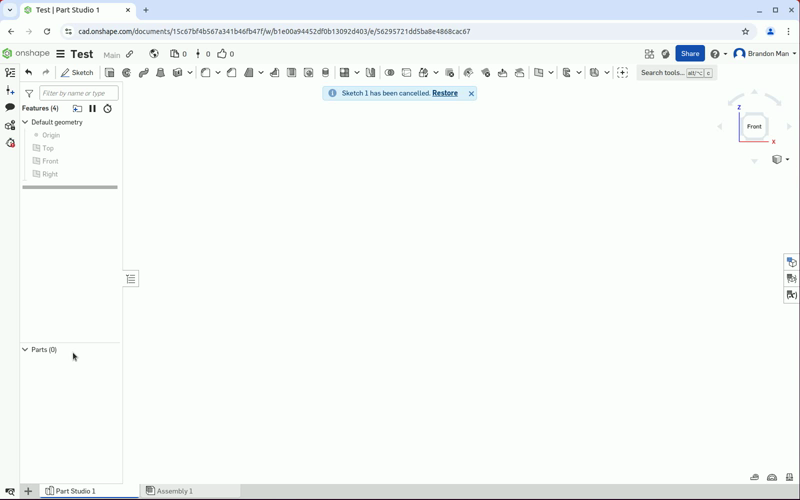
key_up(shift)
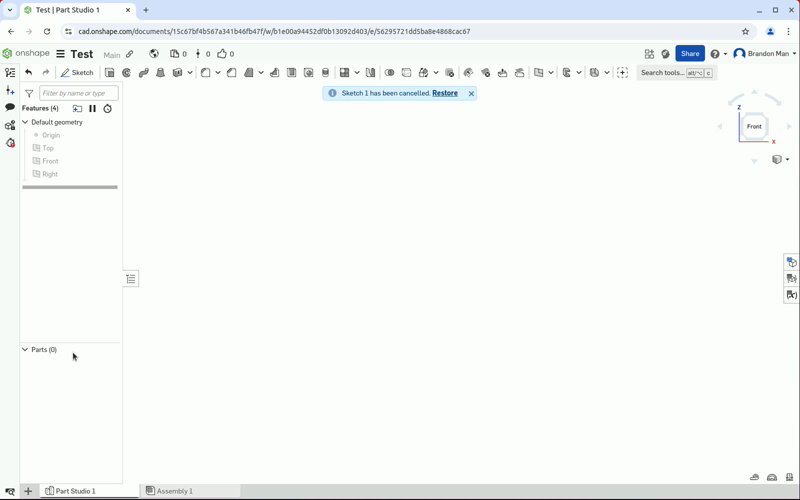
mouse_move(73, 352)
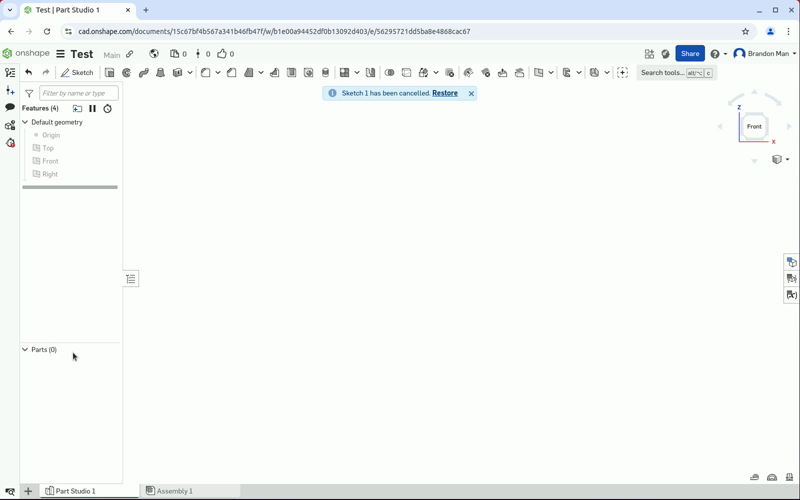
key(shift+y)
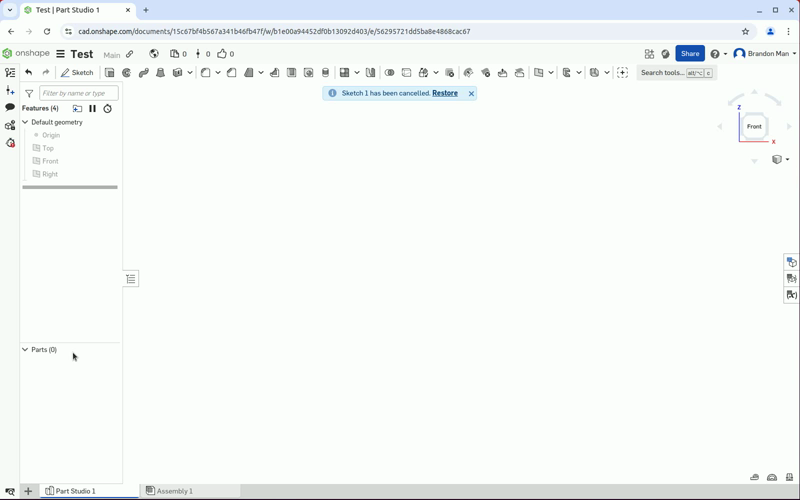
key(shift+s)
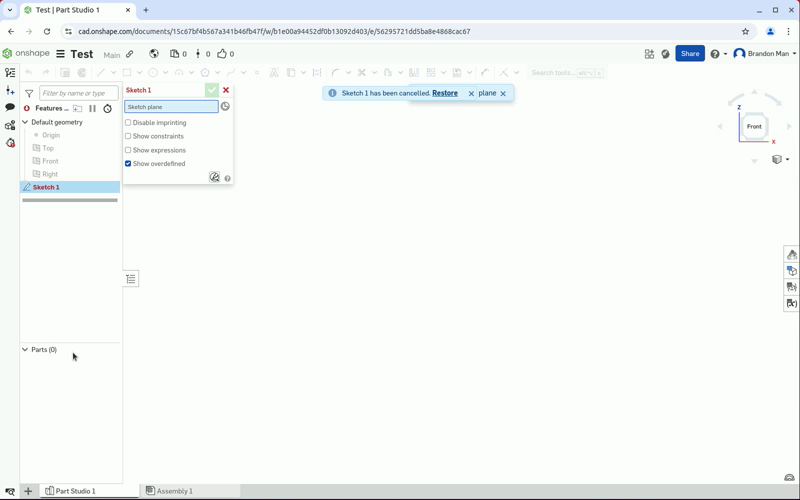
mouse_move(73, 163)
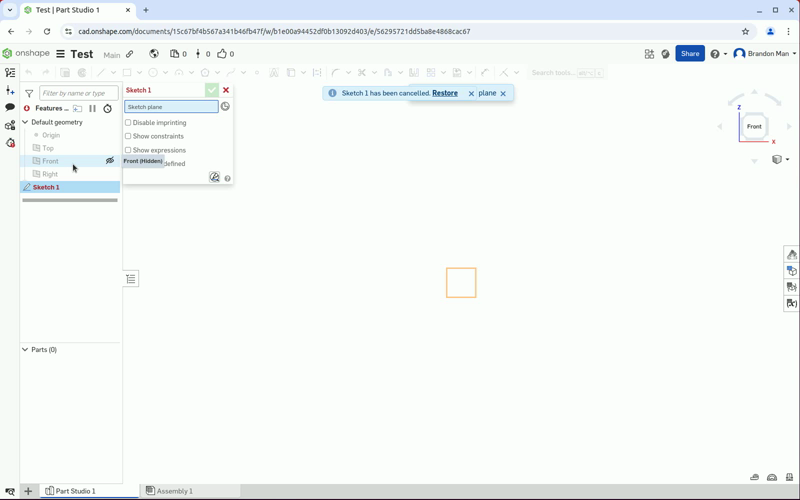
click(73, 163)
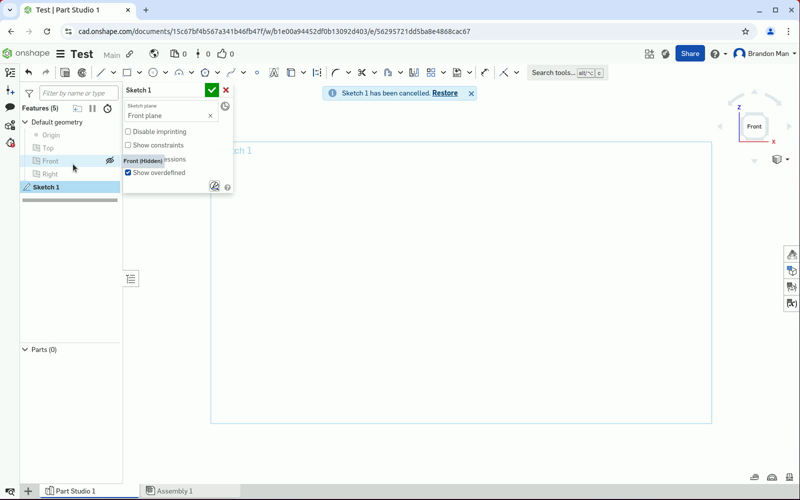
mouse_move(73, 352)
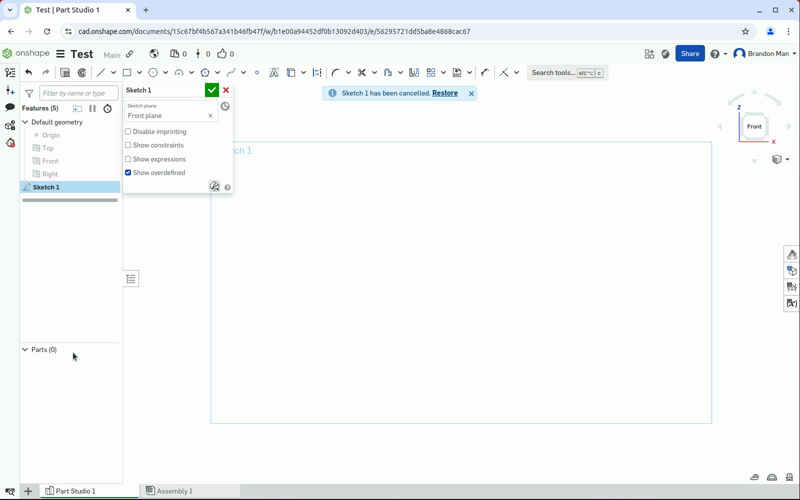
key(y)
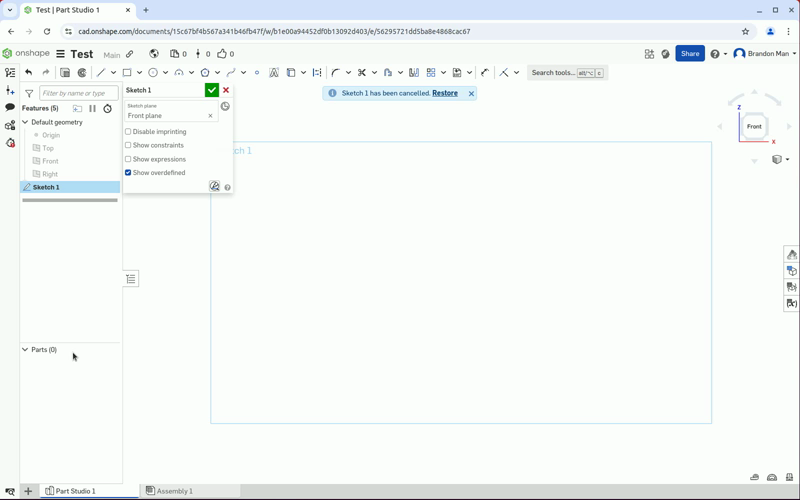
key(l)
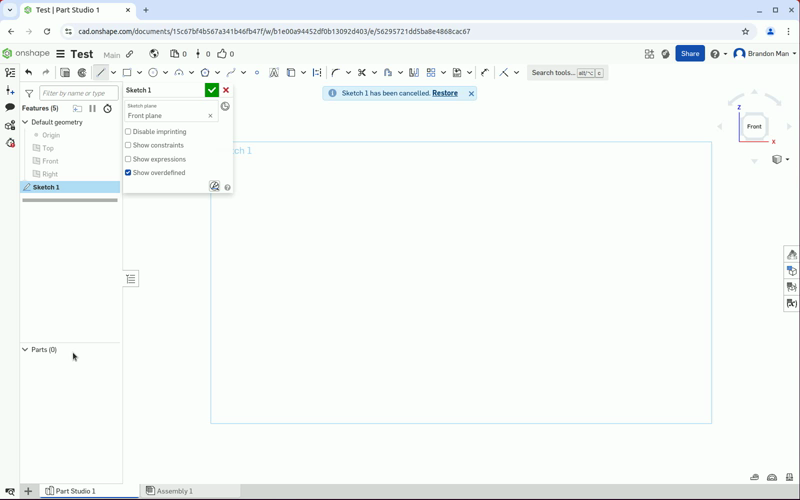
key_down(shift)
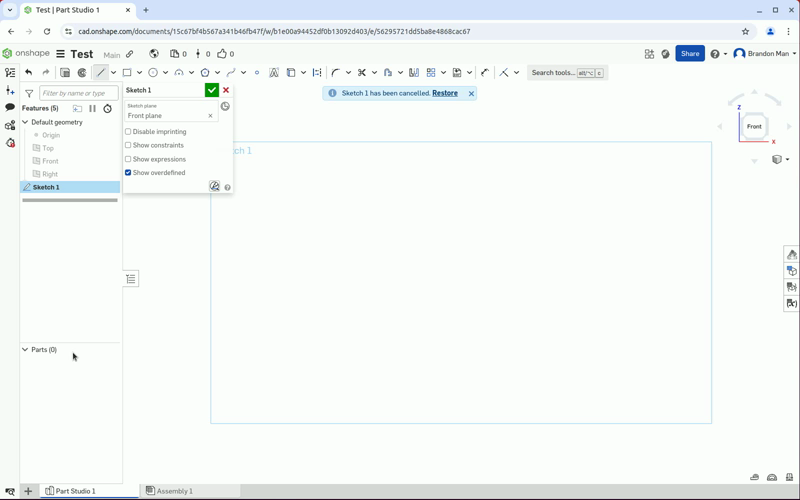
mouse_move(404, 339)
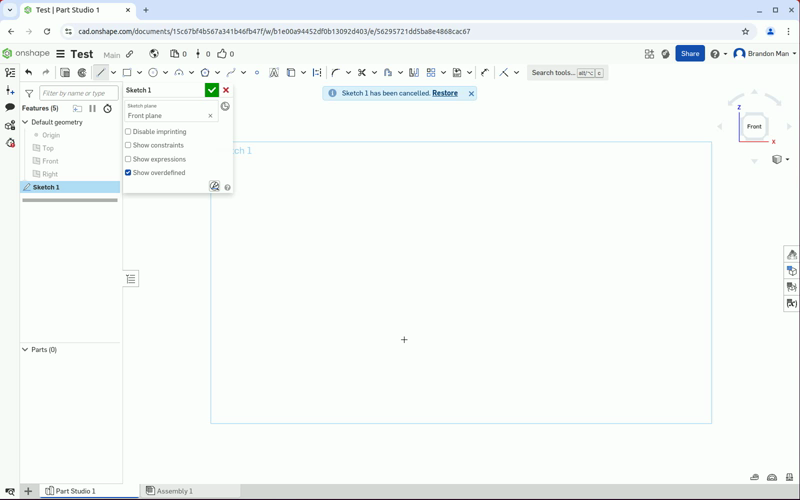
click(404, 339)
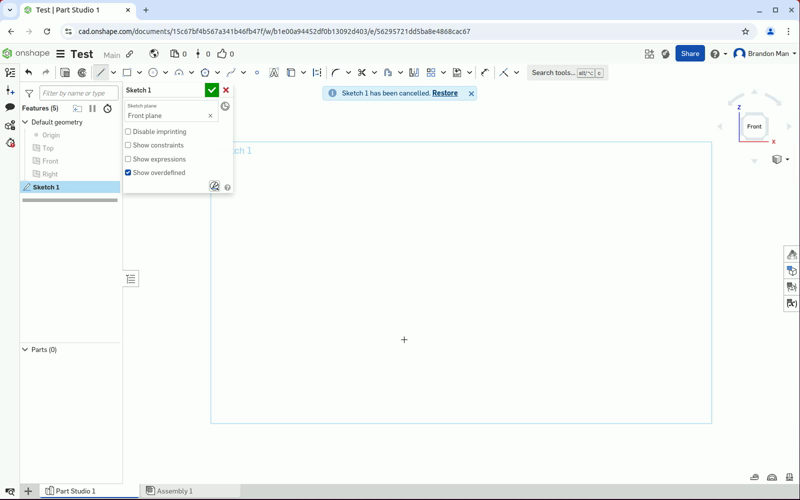
key_up(shift)
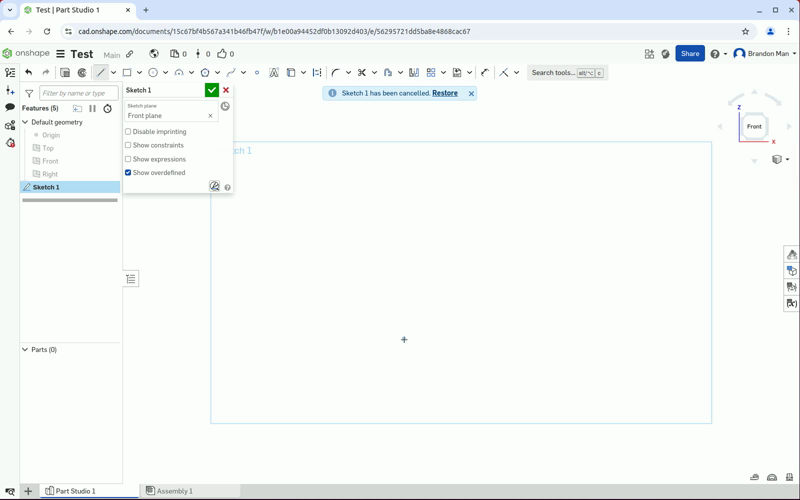
key_down(shift)
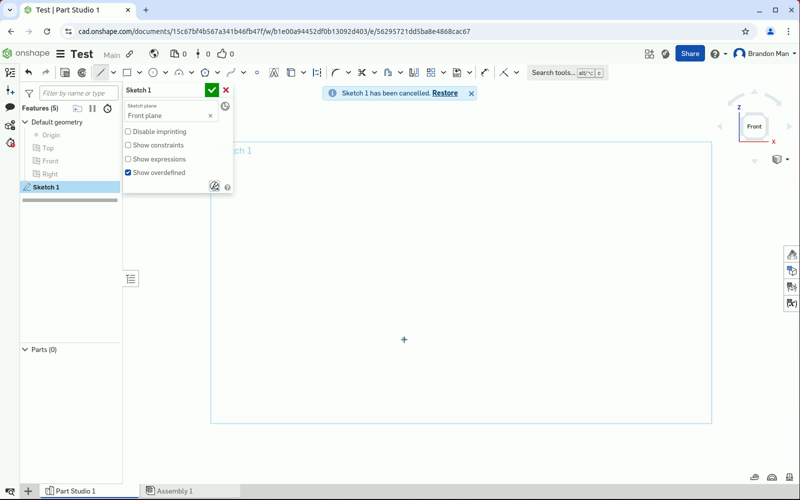
mouse_move(516, 339)
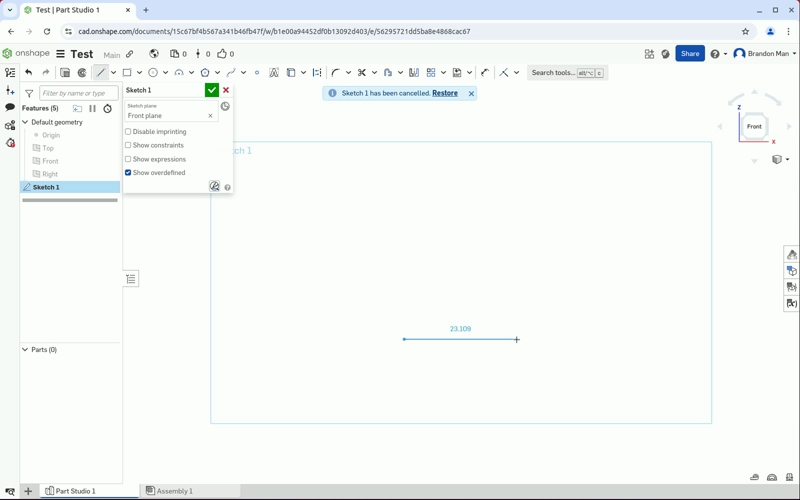
click(516, 339)
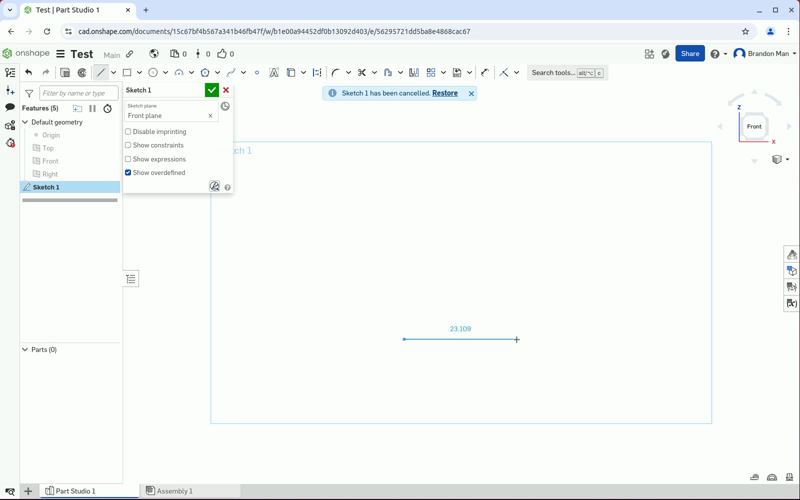
key_up(shift)
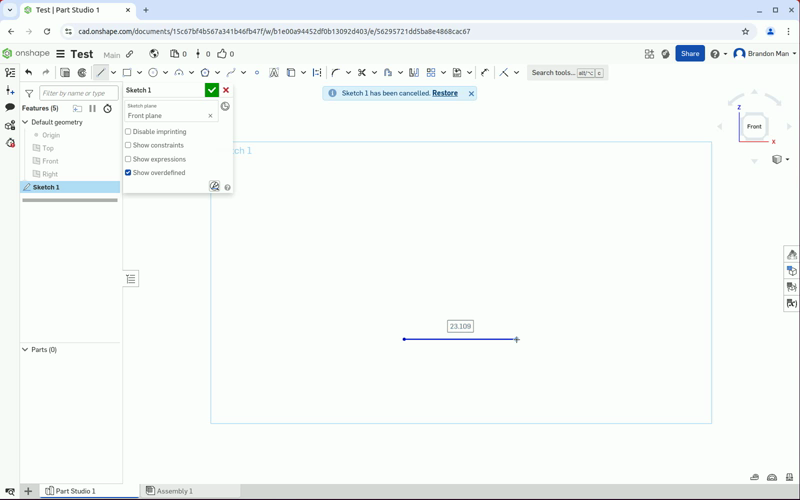
key_down(shift)
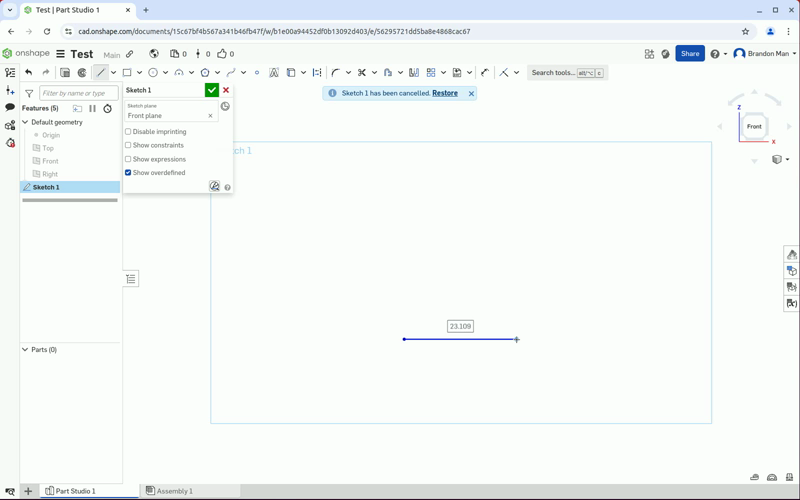
mouse_move(516, 226)
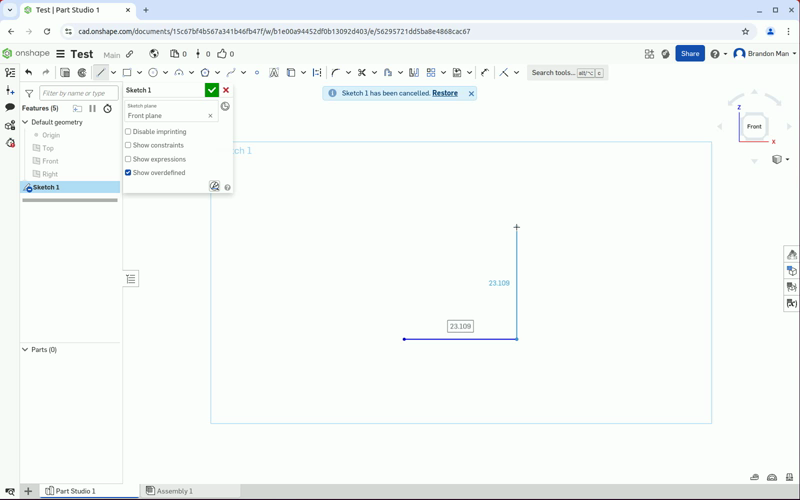
click(516, 226)
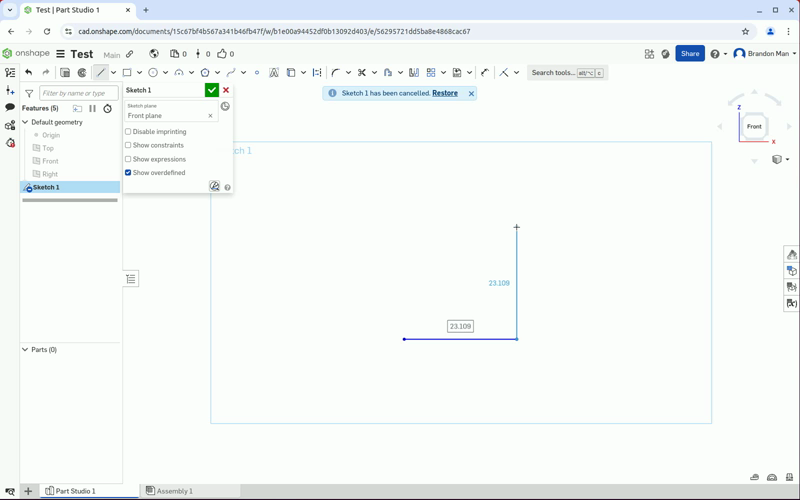
key_up(shift)
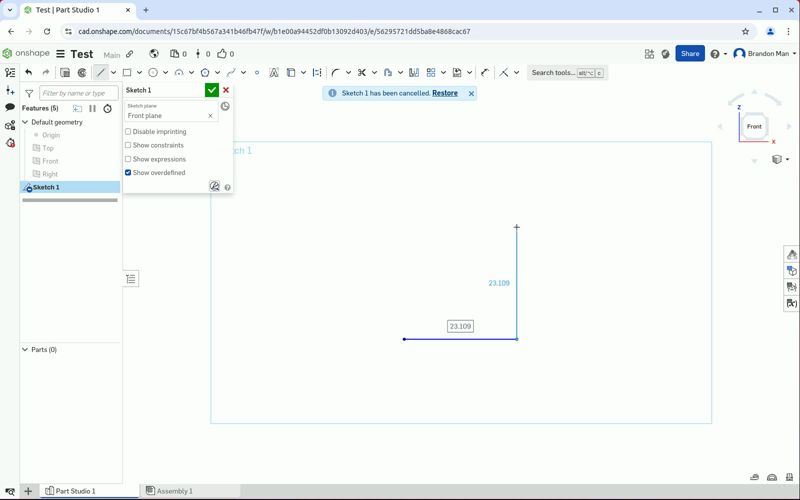
key_down(shift)
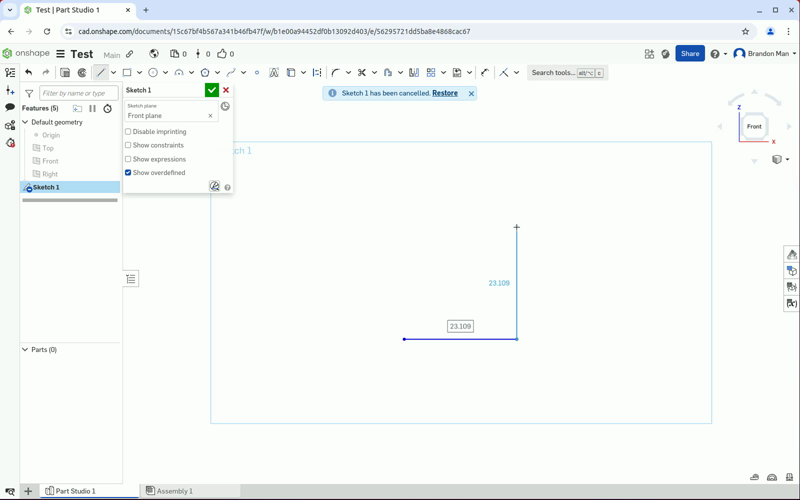
mouse_move(404, 226)
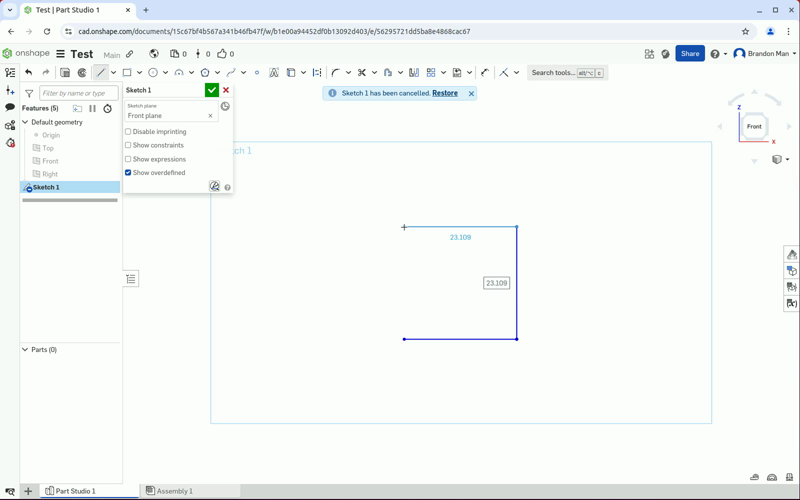
click(404, 226)
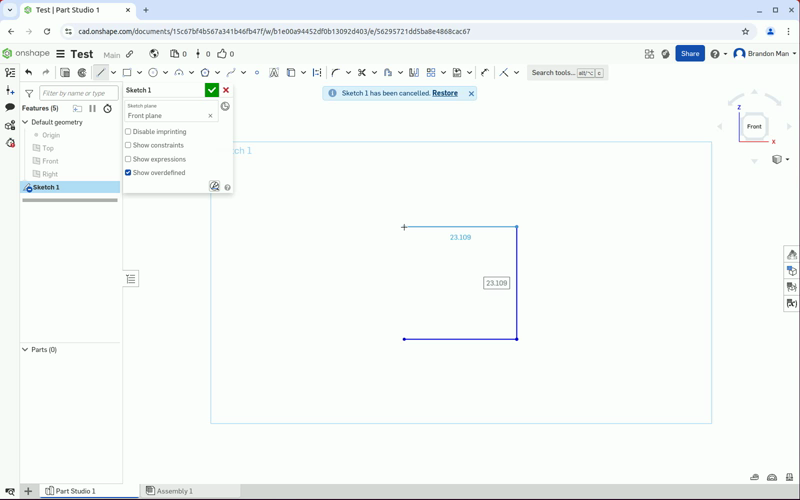
key_up(shift)
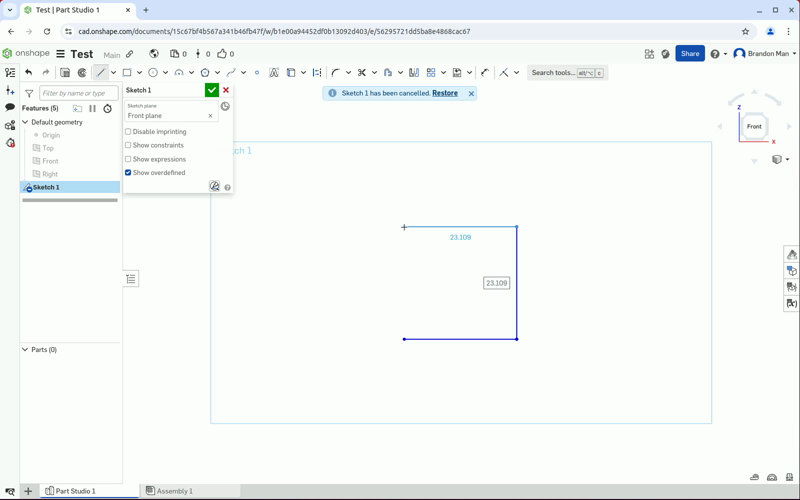
key_down(shift)
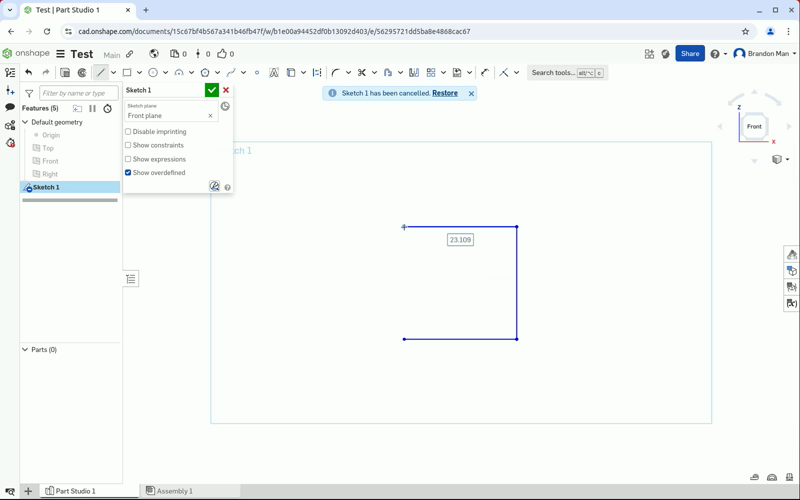
mouse_move(404, 339)
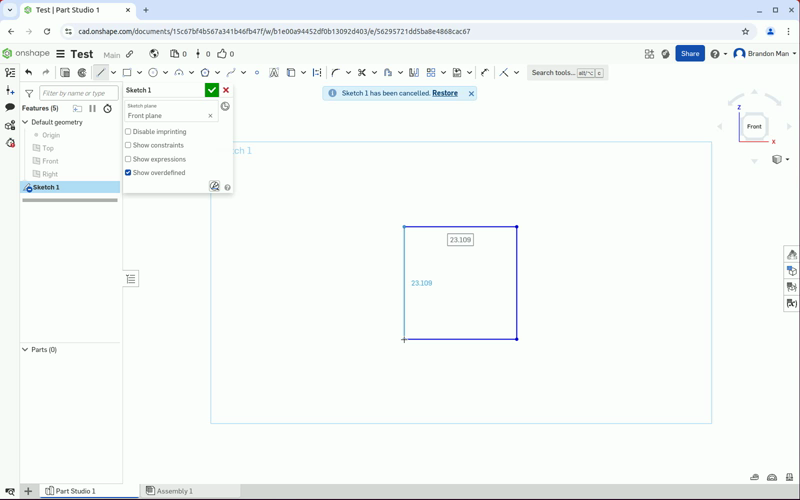
key_up(shift)
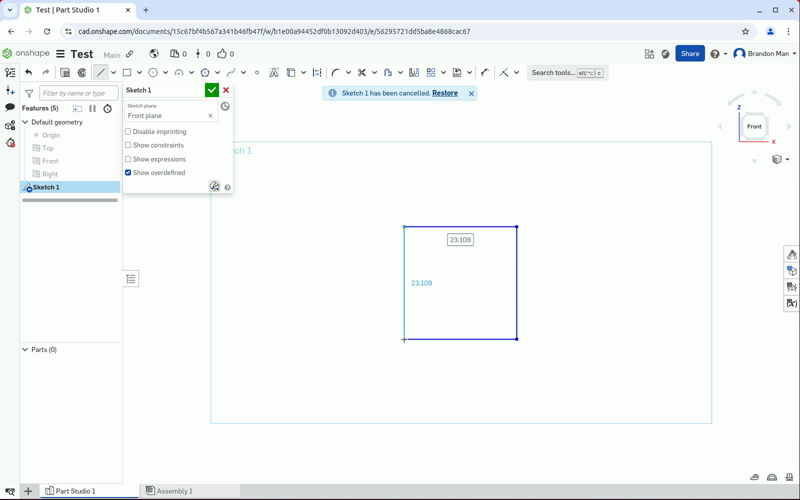
click(404, 339)
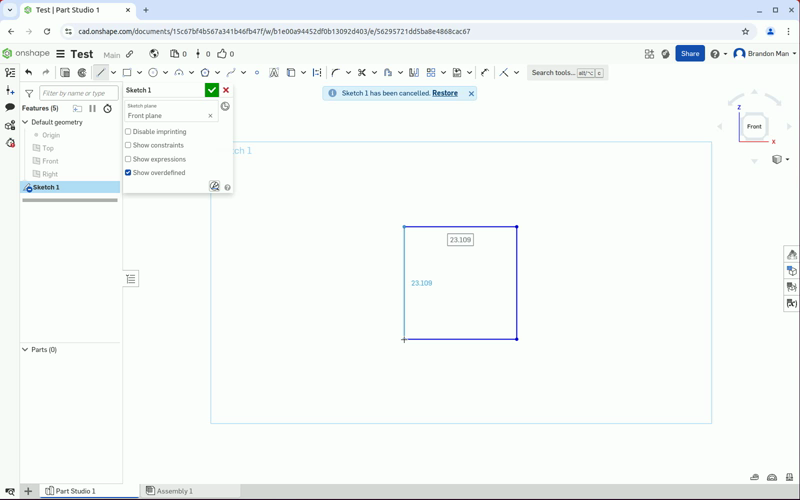
key(esc)
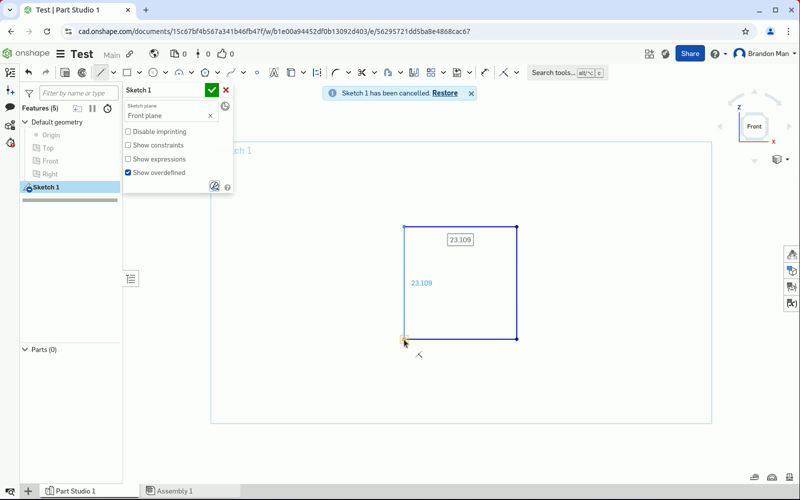
mouse_move(474, 298)
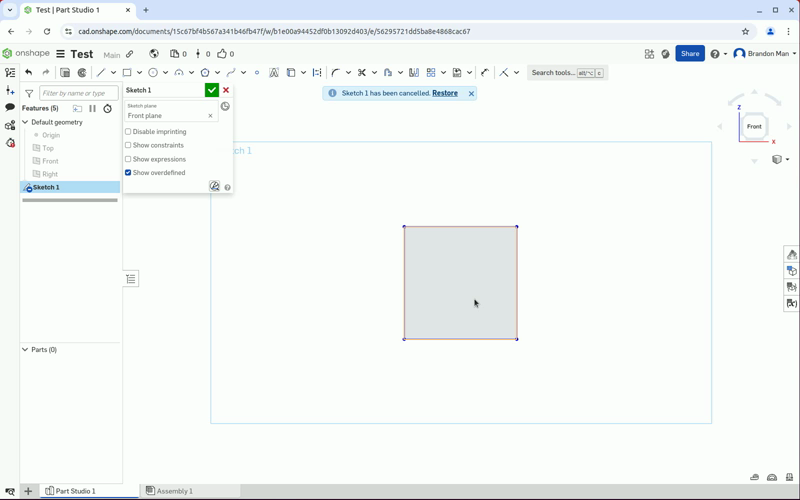
click(474, 298)
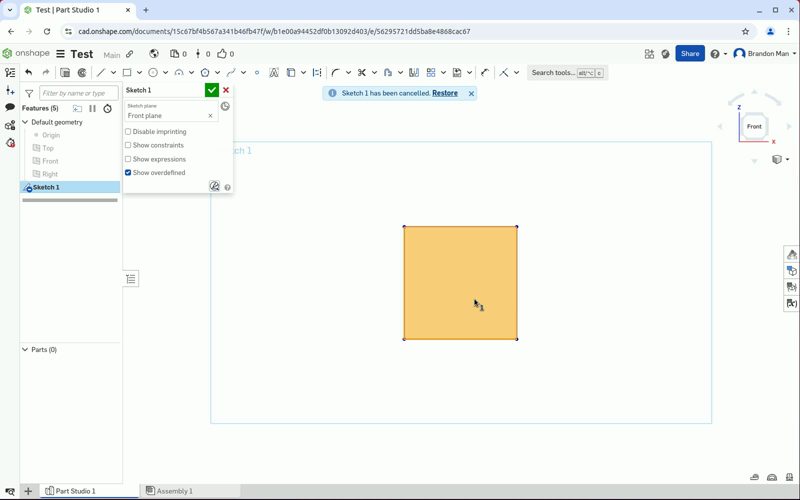
mouse_move(73, 352)
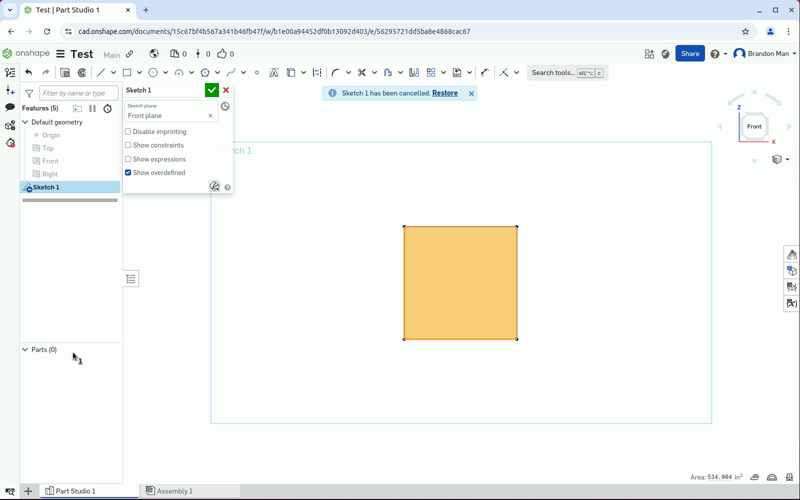
key(shift+y)
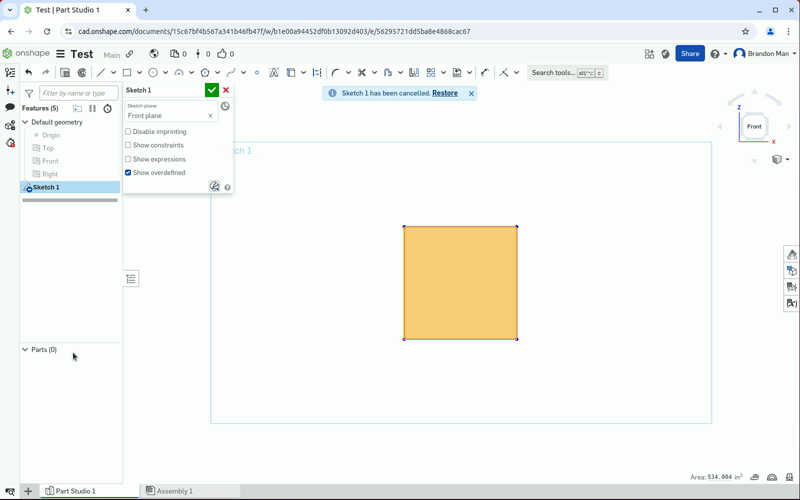
key(shift+e)
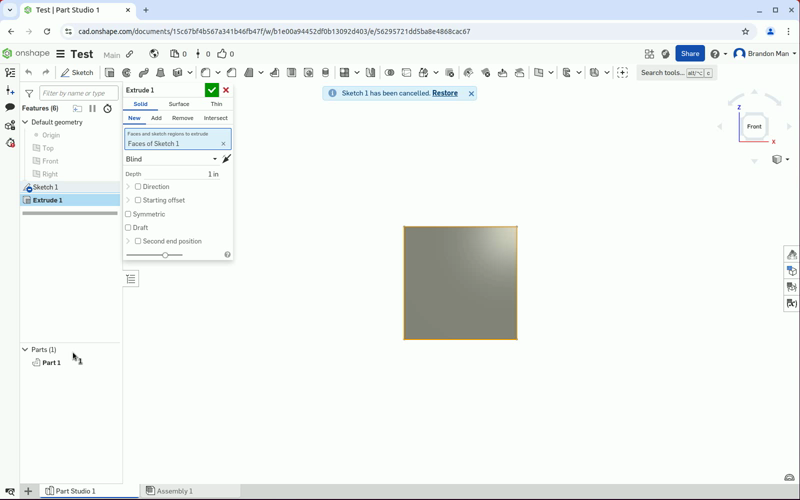
mouse_move(143, 106)
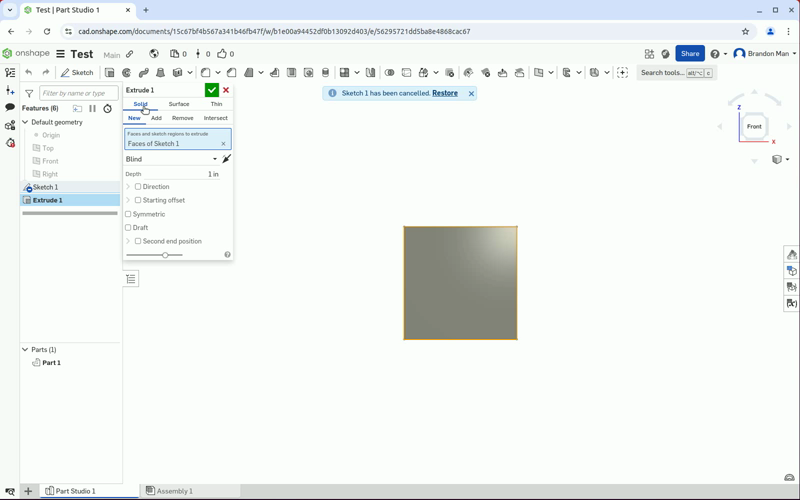
click(143, 106)
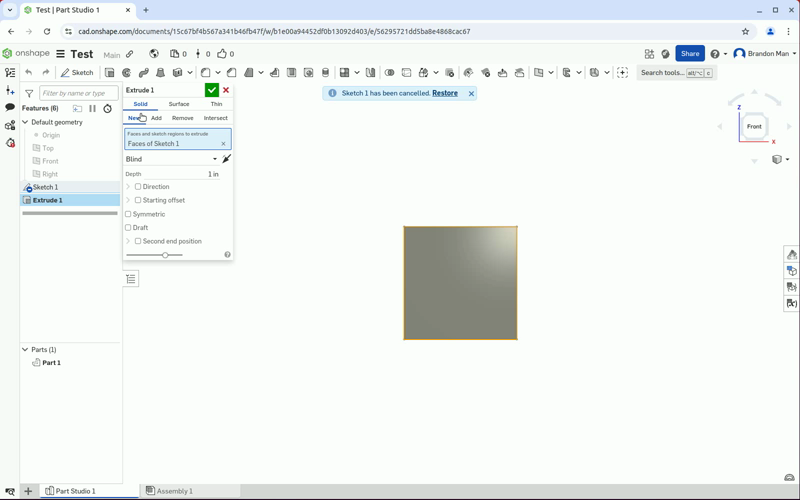
mouse_move(137, 120)
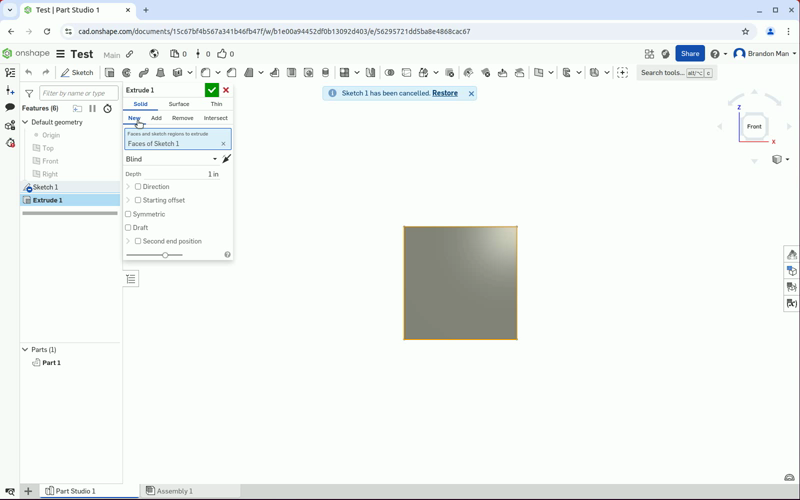
click(137, 120)
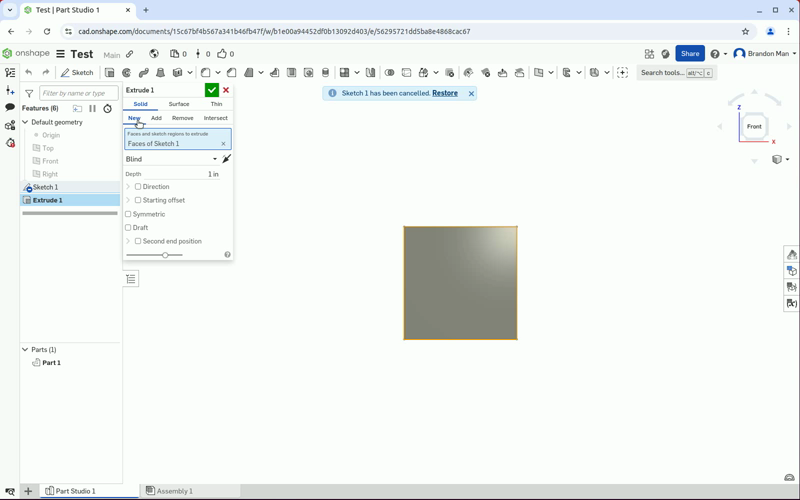
key(tab, 4)
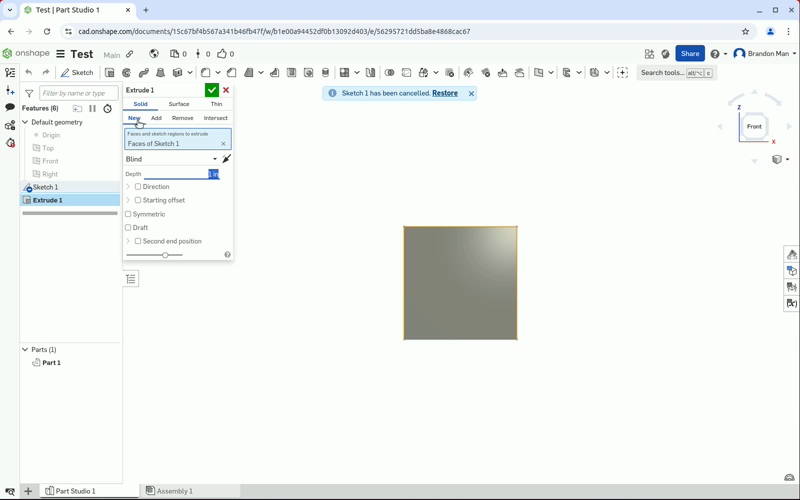
text(23.108)
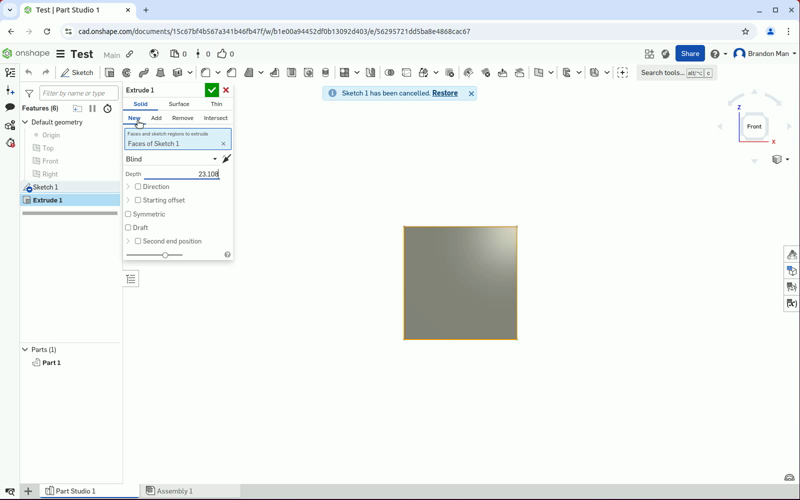
key(enter)
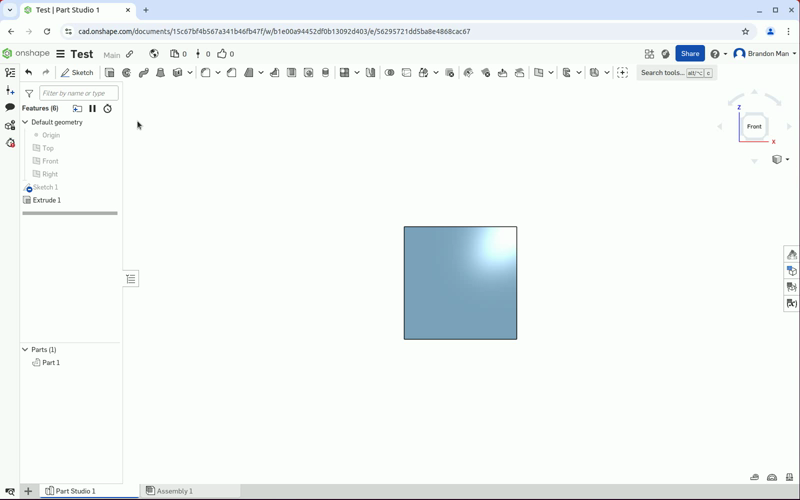
key(shift+h)
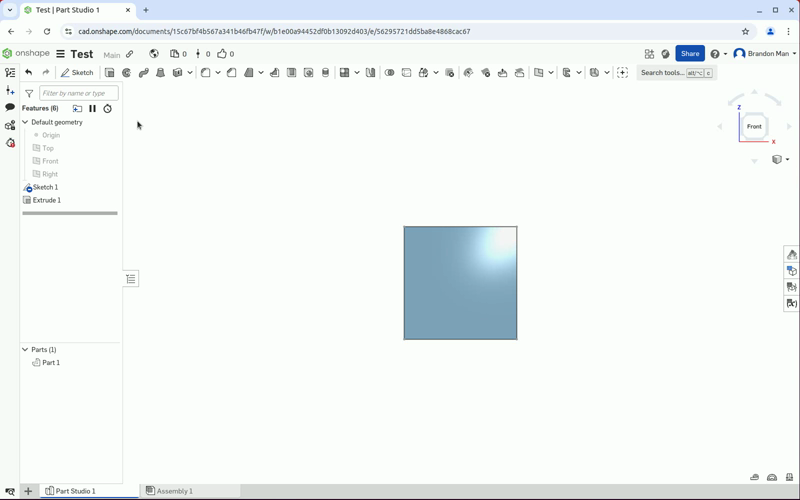
key(shift+h)
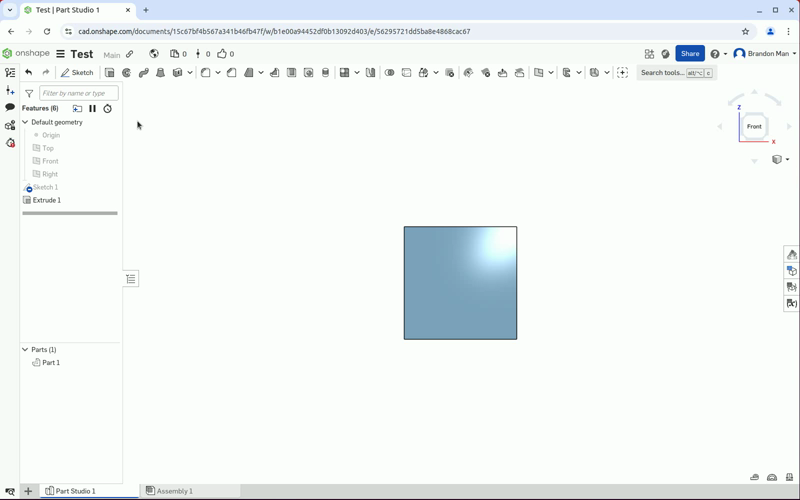
mouse_move(73, 189)
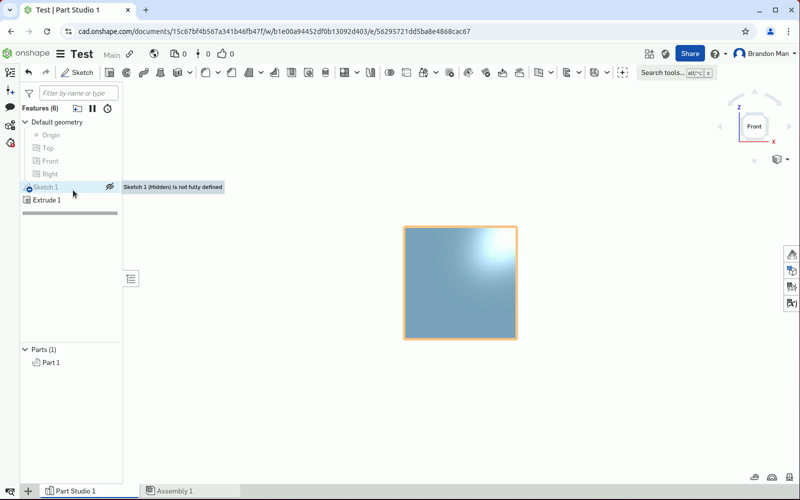
click(73, 189)
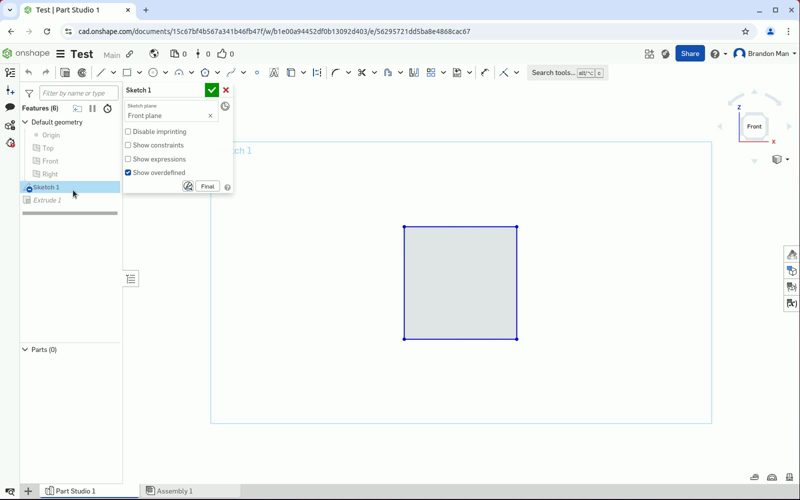
mouse_move(229, 92)
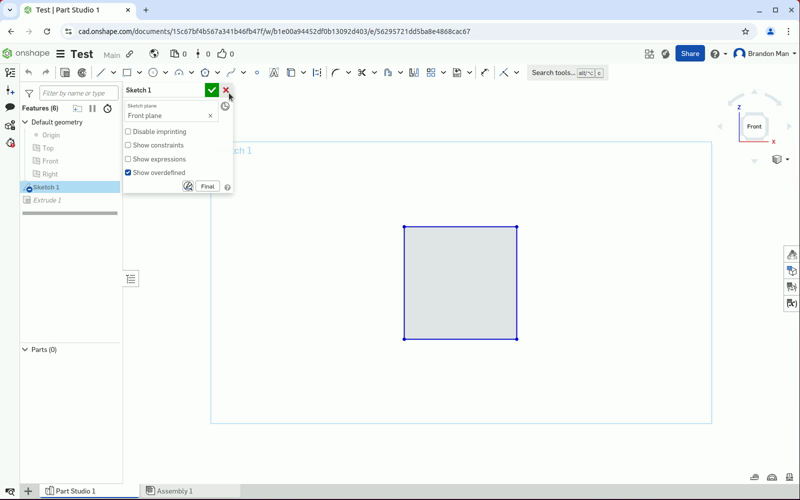
click(229, 92)
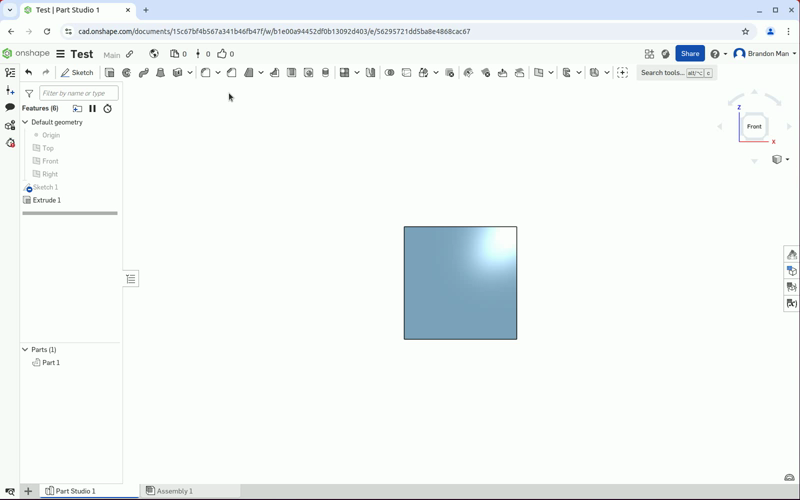
mouse_move(73, 352)
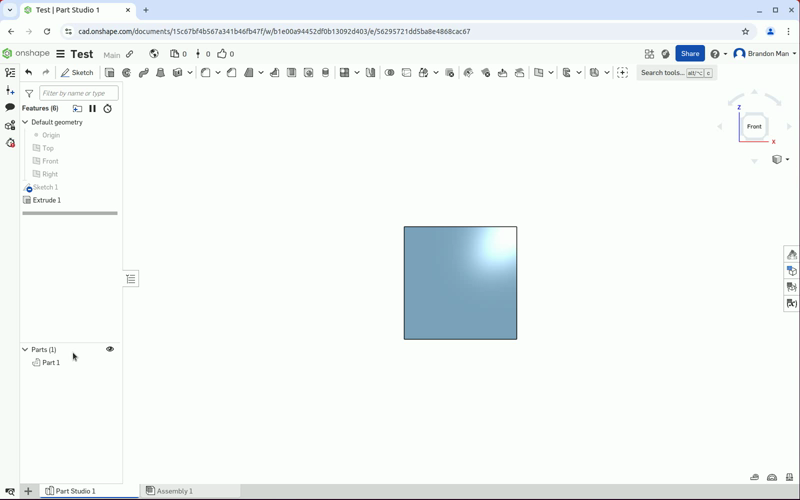
key(y)
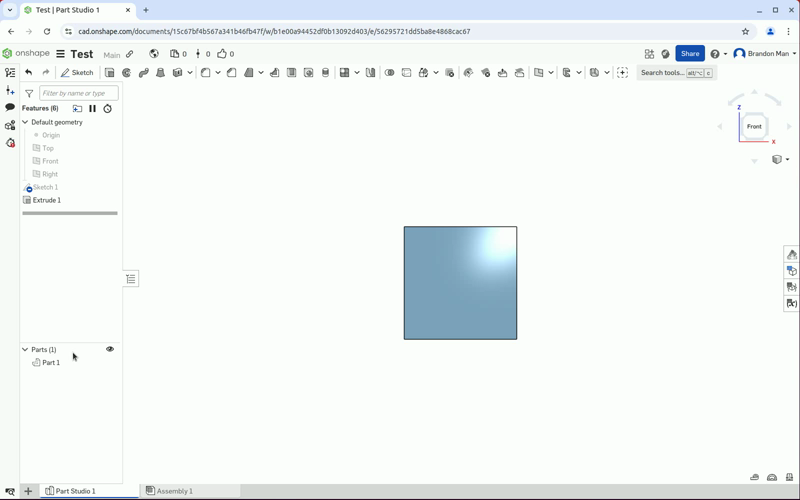
key(shift+p)
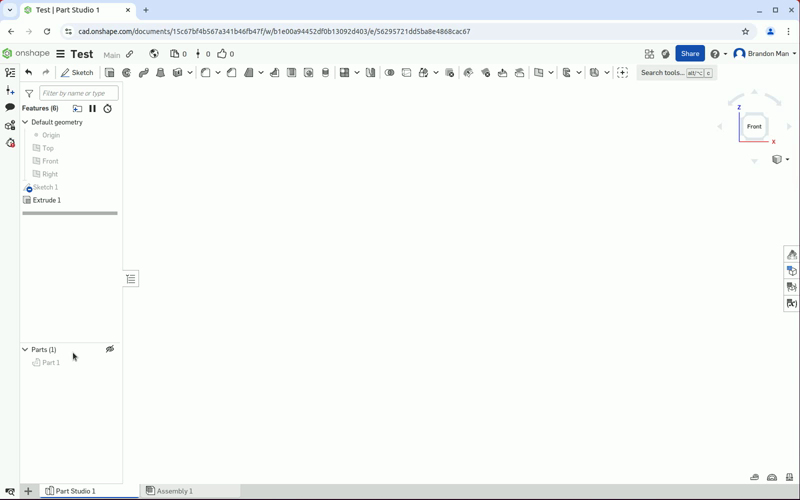
key(space)
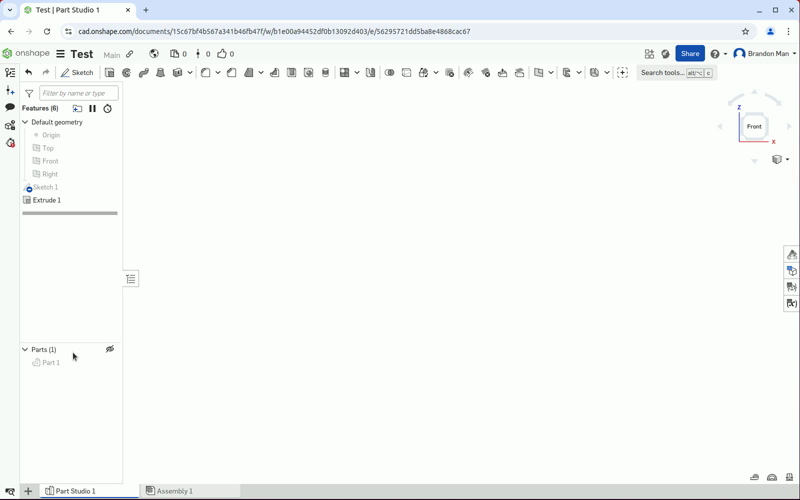
key_down(shift)
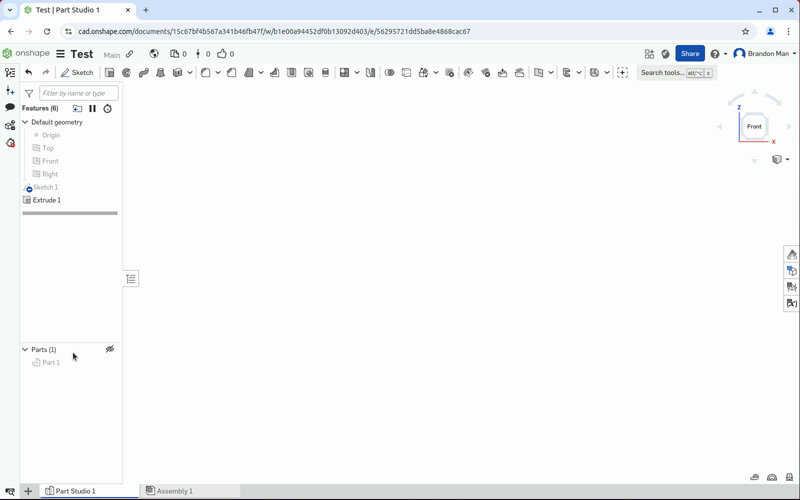
key(left)
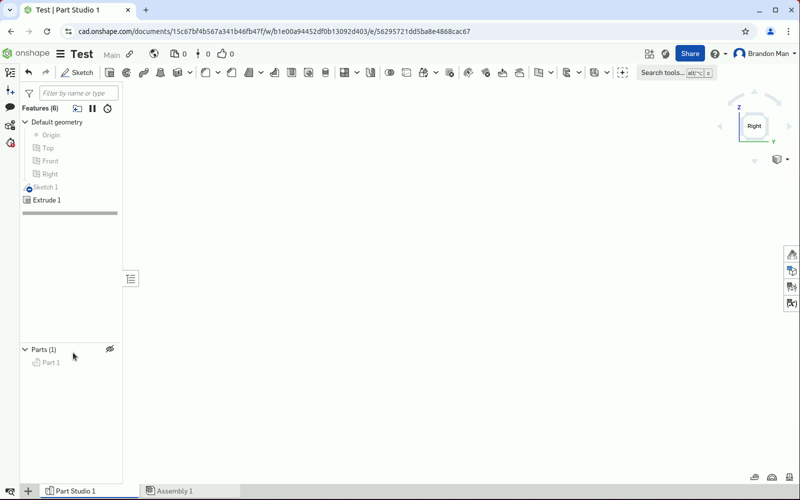
key_up(shift)
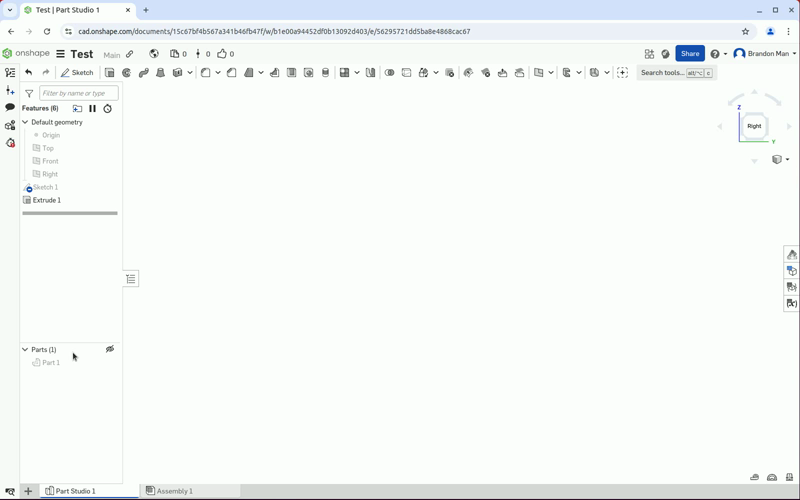
mouse_move(73, 352)
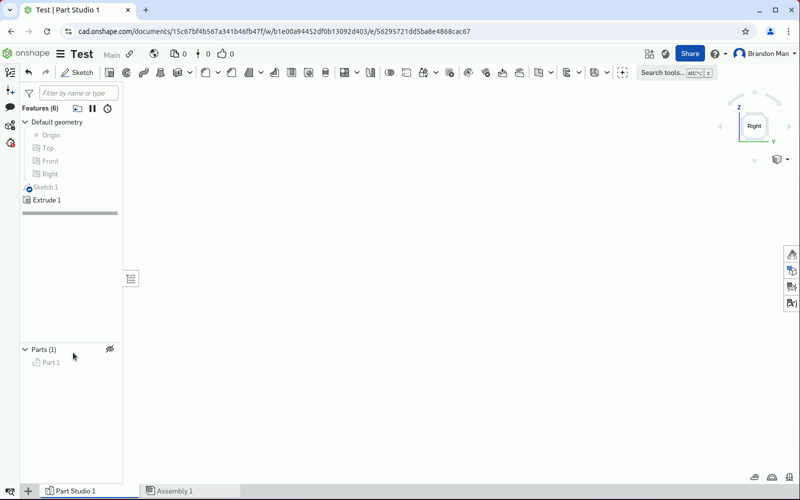
key(shift+y)
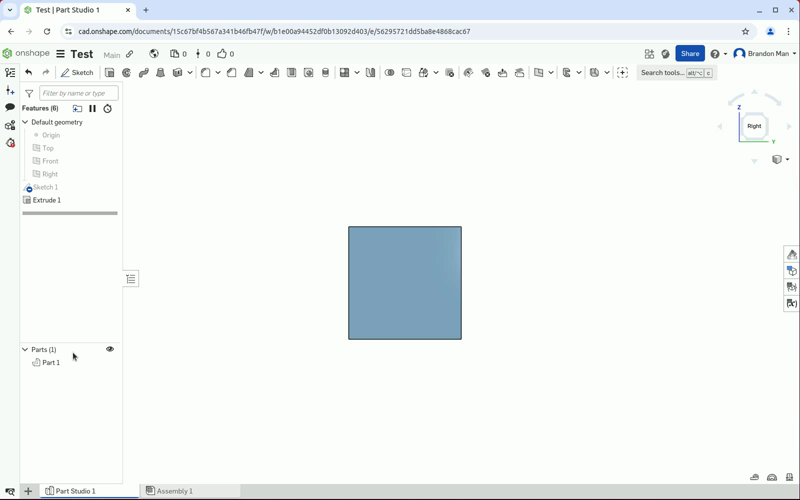
mouse_move(541, 75)
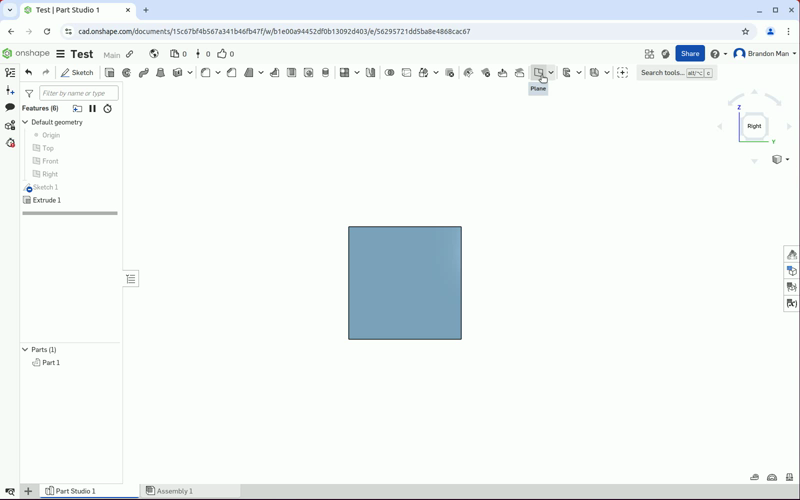
click(541, 75)
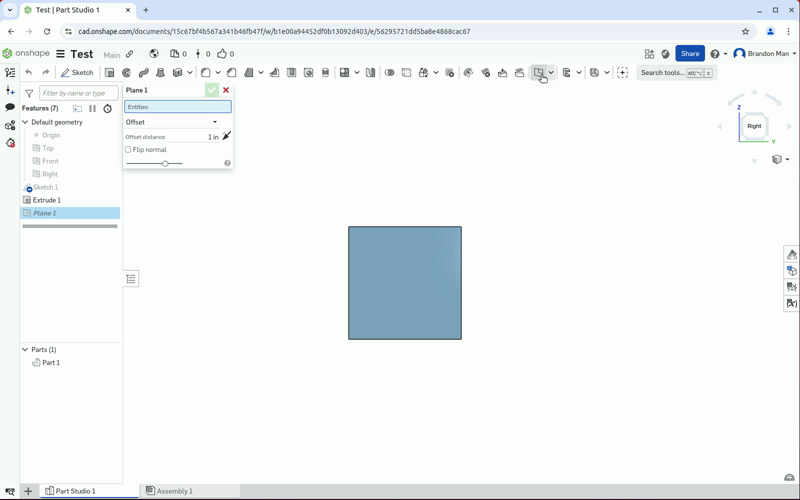
mouse_move(73, 176)
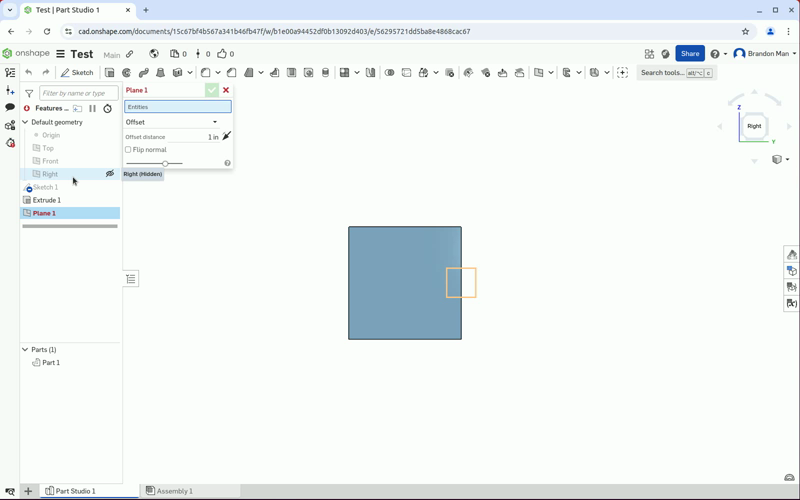
click(73, 176)
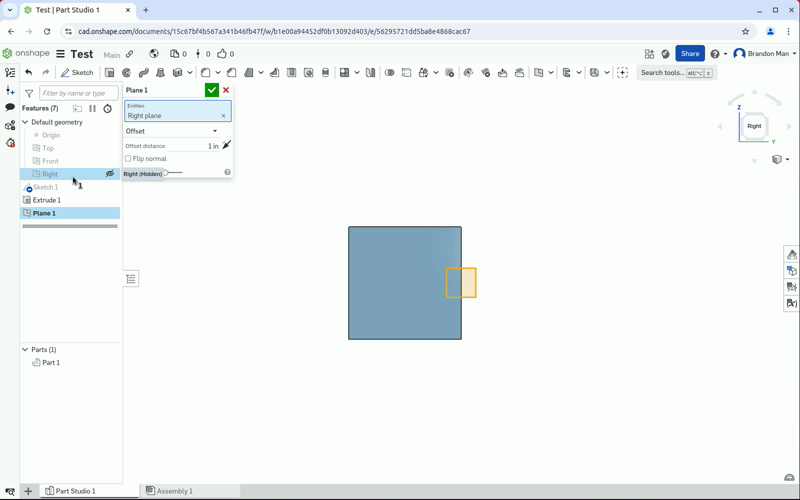
key(tab, 2)
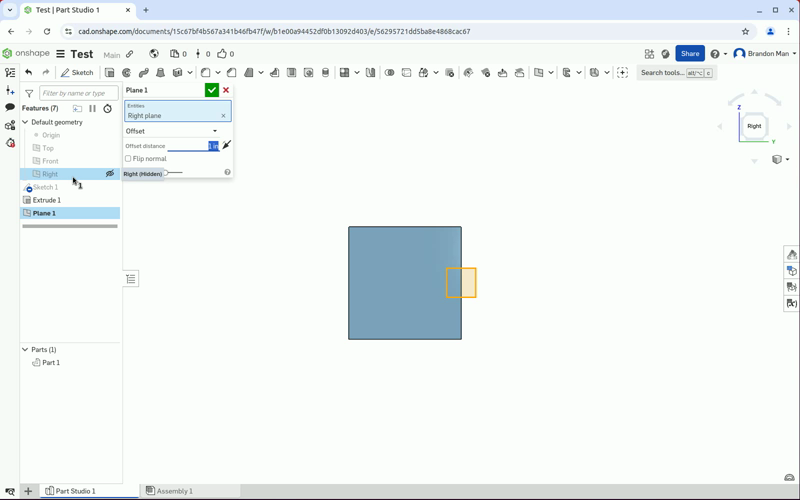
text(11.554)
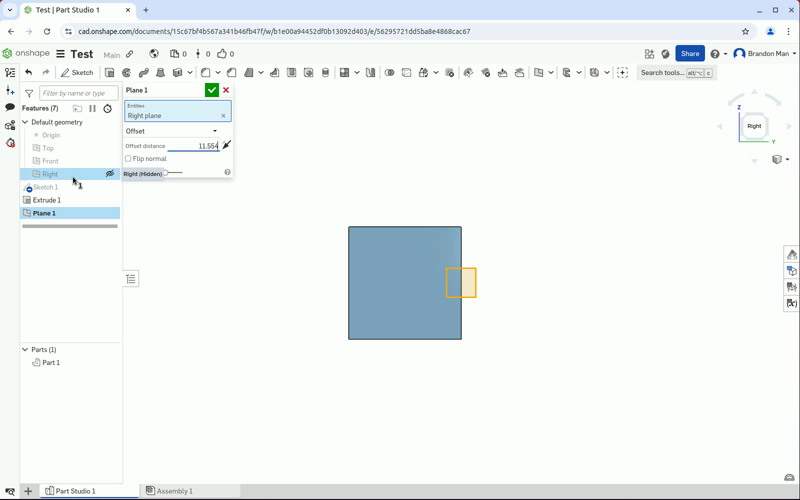
key(enter, 2)
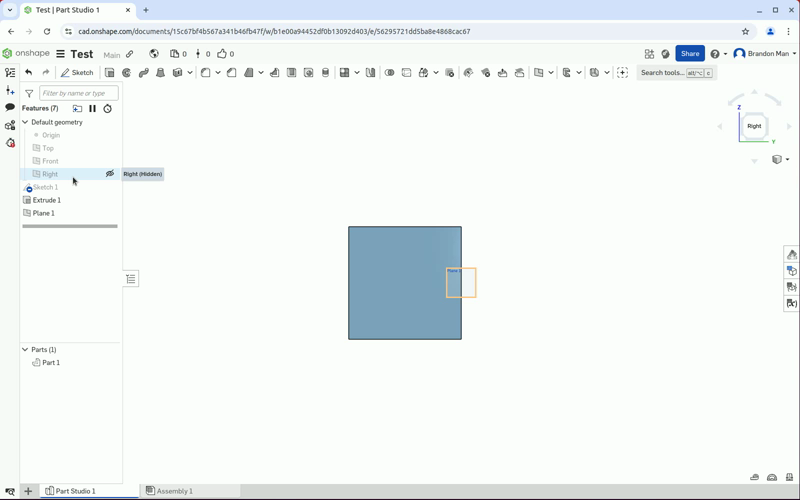
key(shift+s)
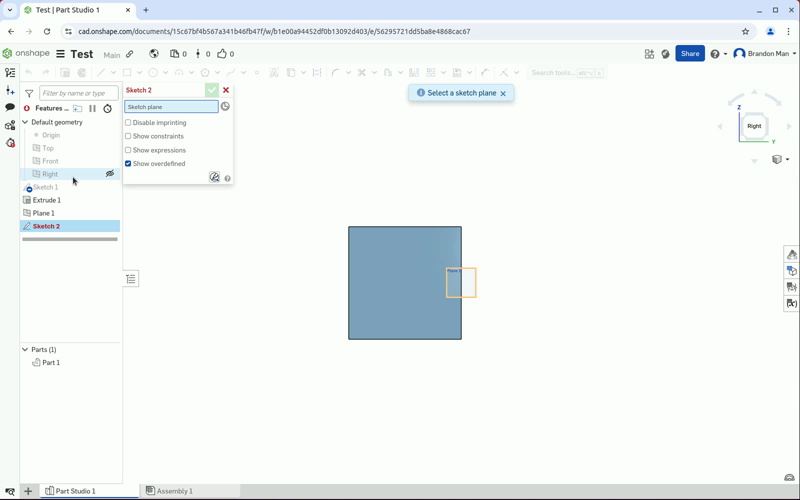
mouse_move(73, 215)
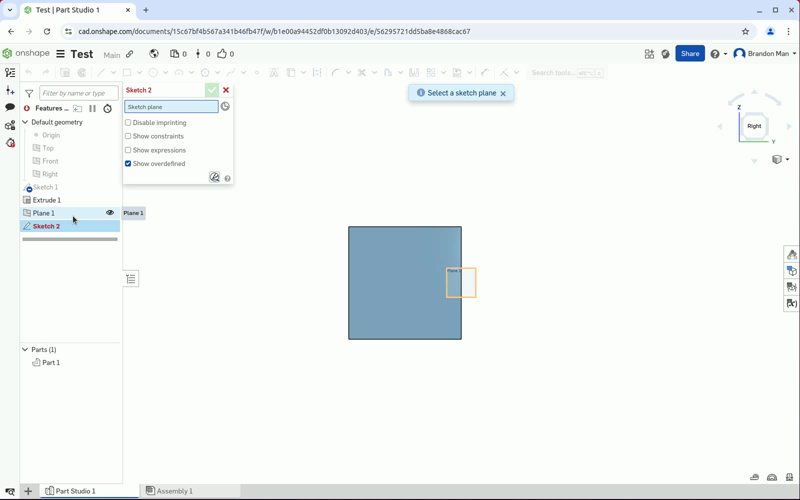
click(73, 215)
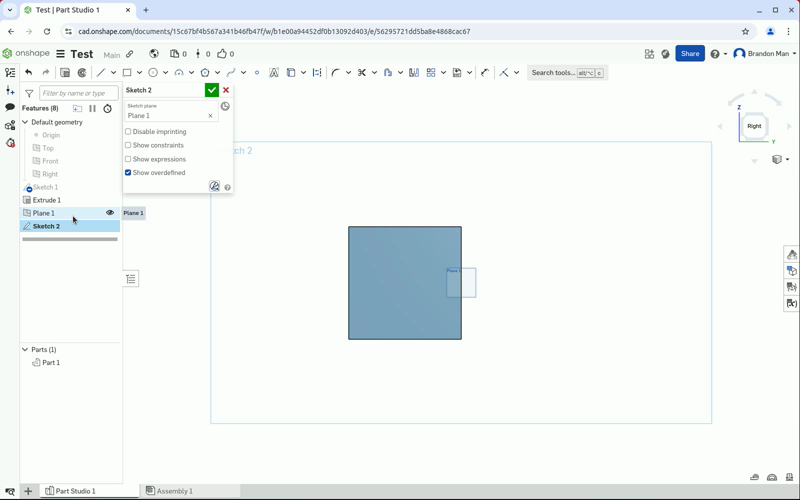
mouse_move(73, 352)
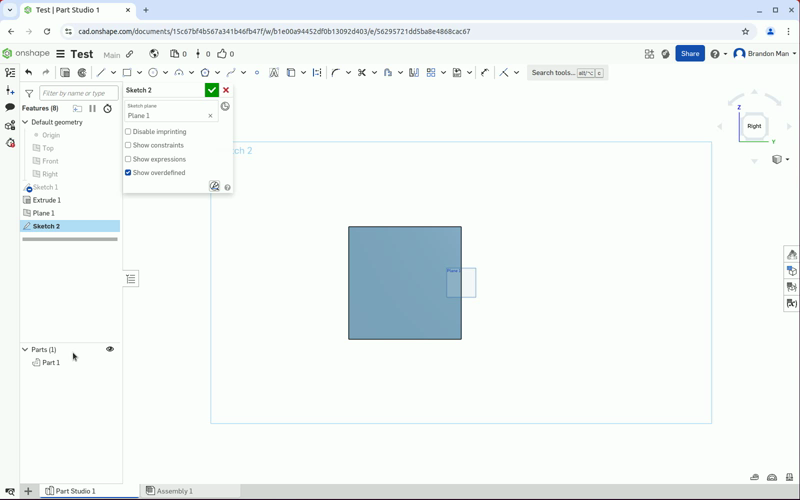
key(y)
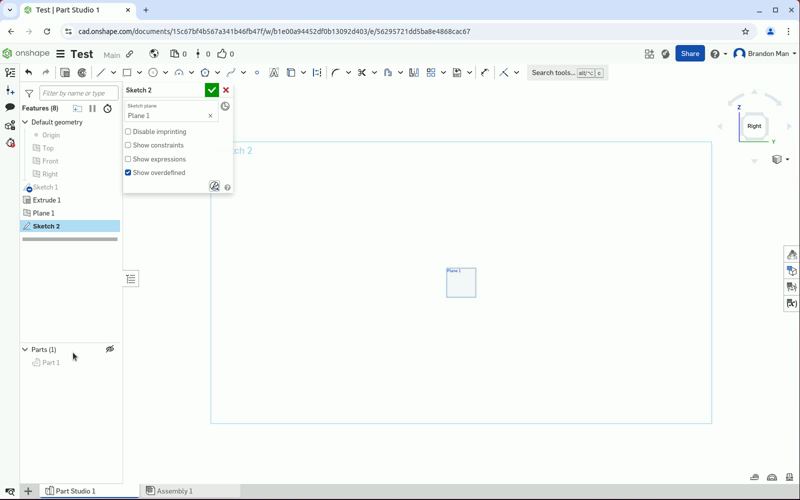
key(l)
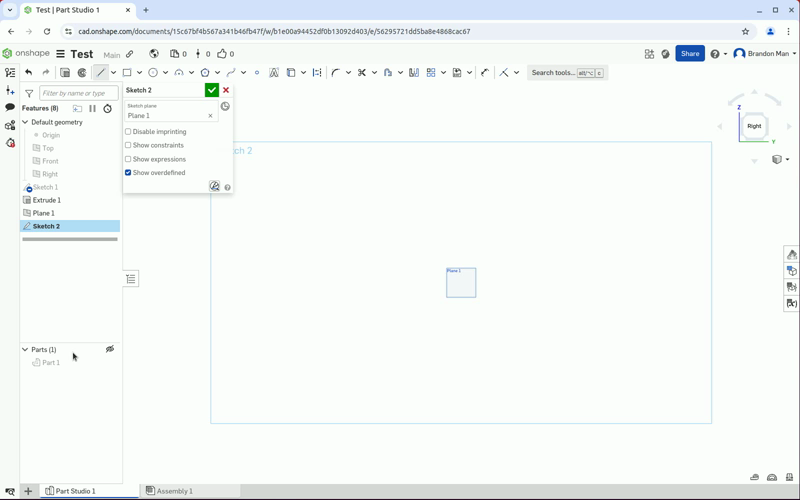
key_down(shift)
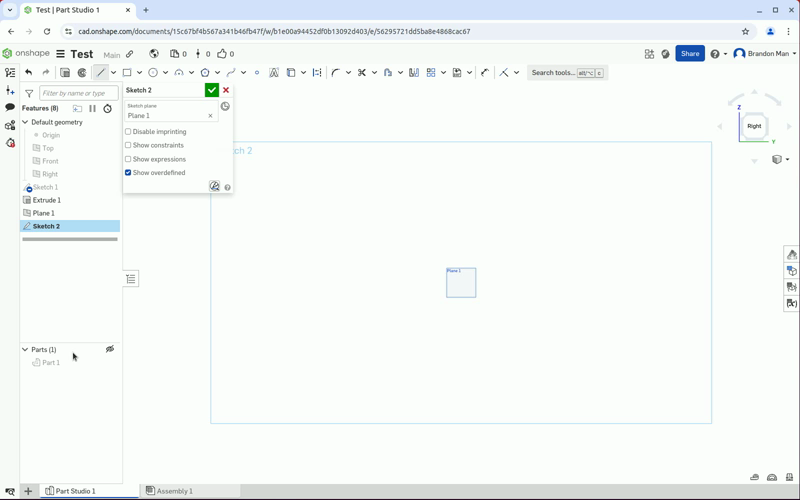
mouse_move(348, 334)
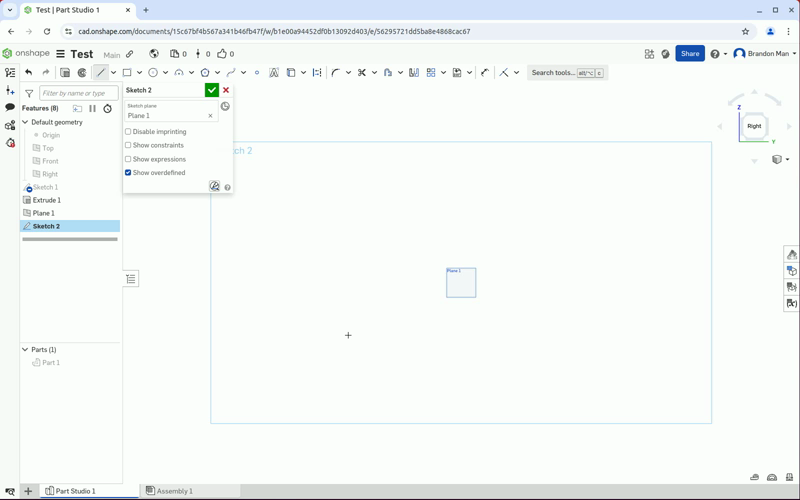
click(348, 334)
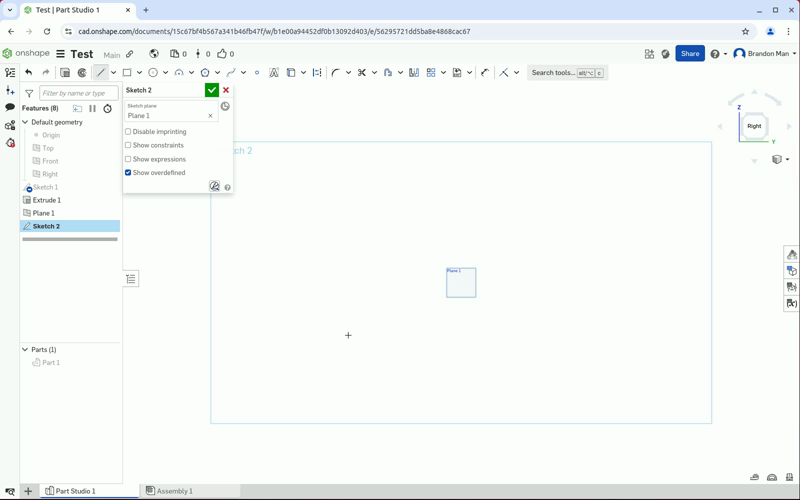
key_up(shift)
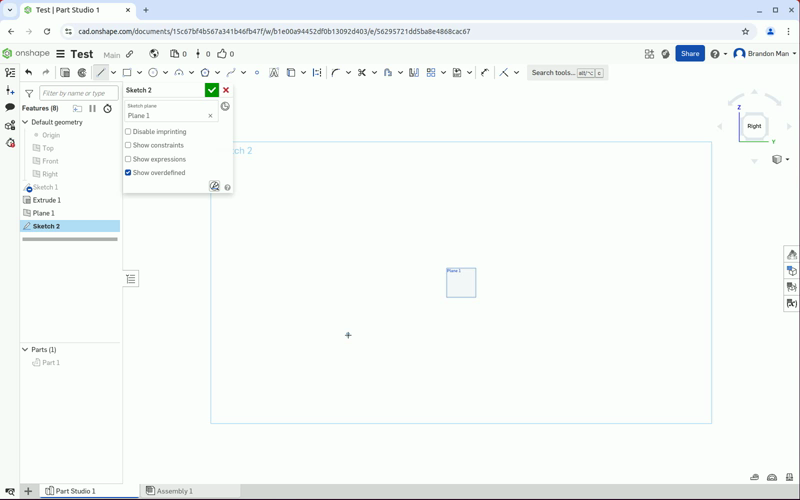
key_down(shift)
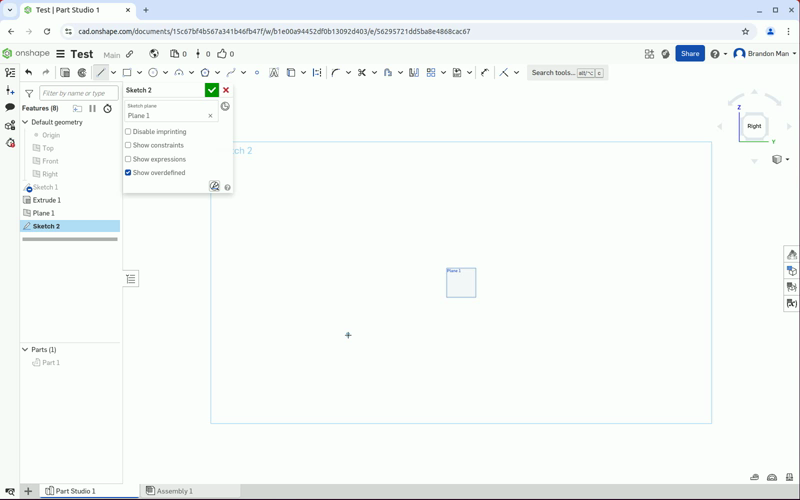
mouse_move(456, 334)
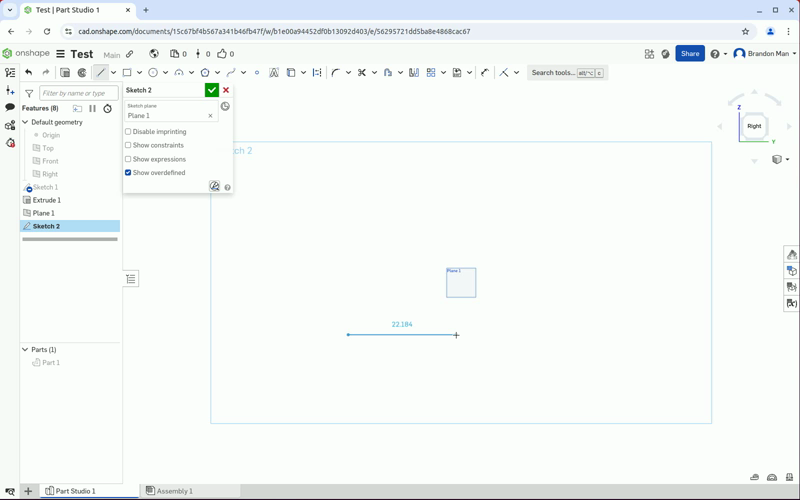
click(456, 334)
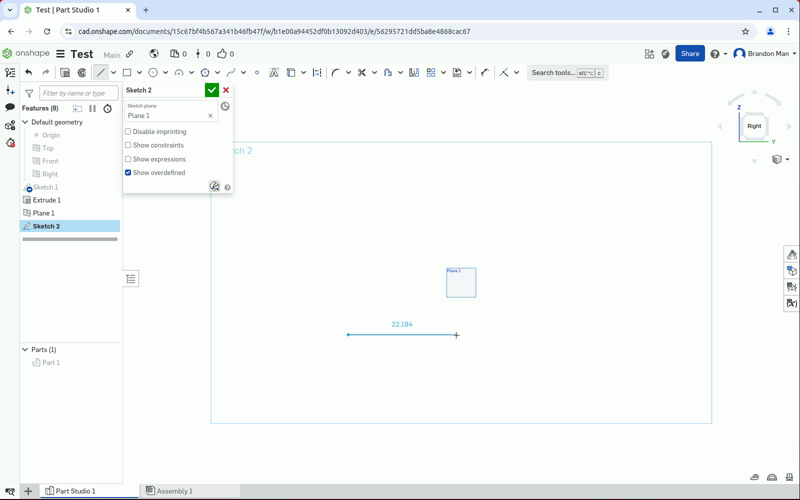
key_up(shift)
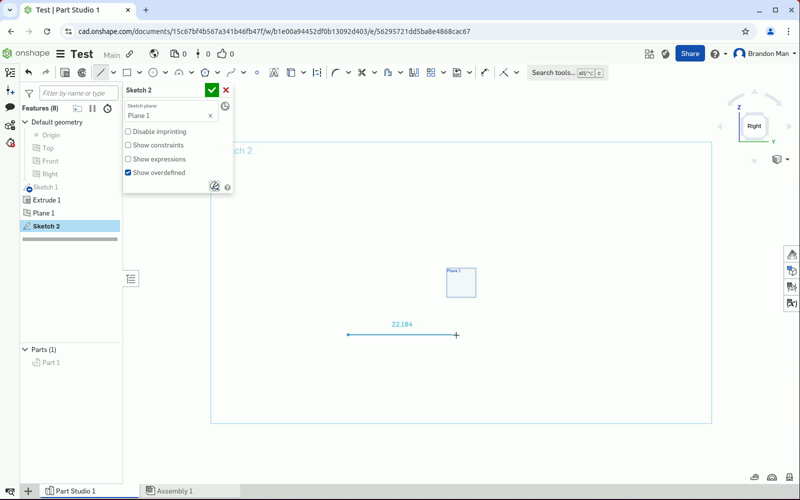
key_down(shift)
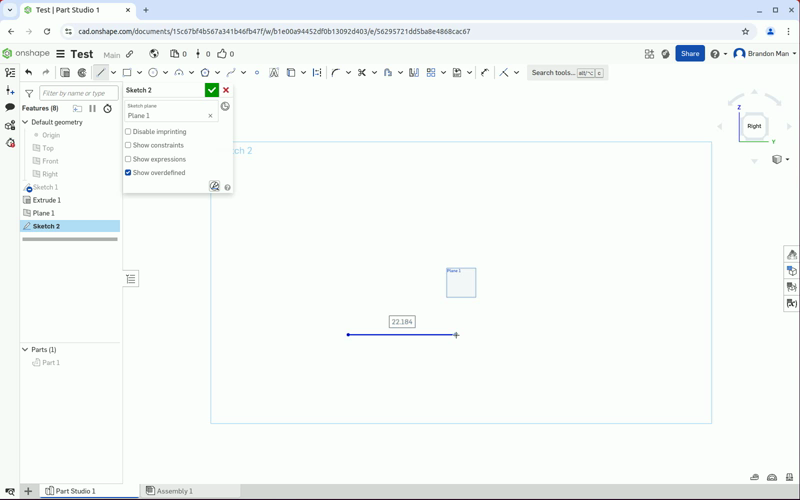
mouse_move(456, 255)
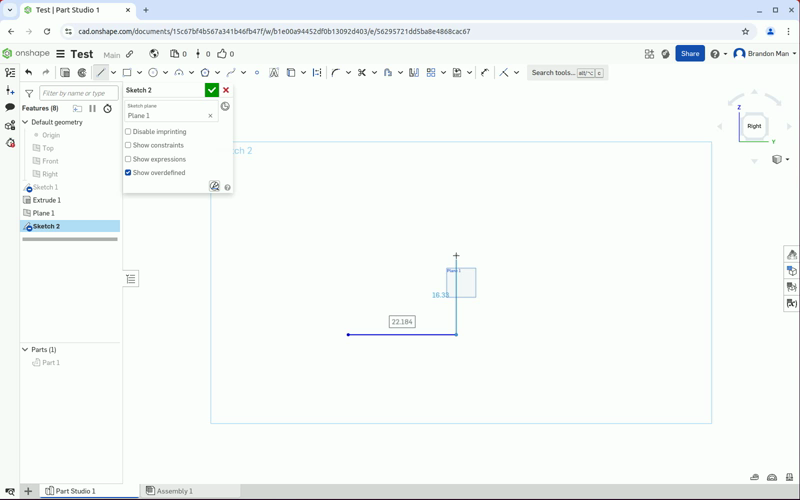
click(456, 255)
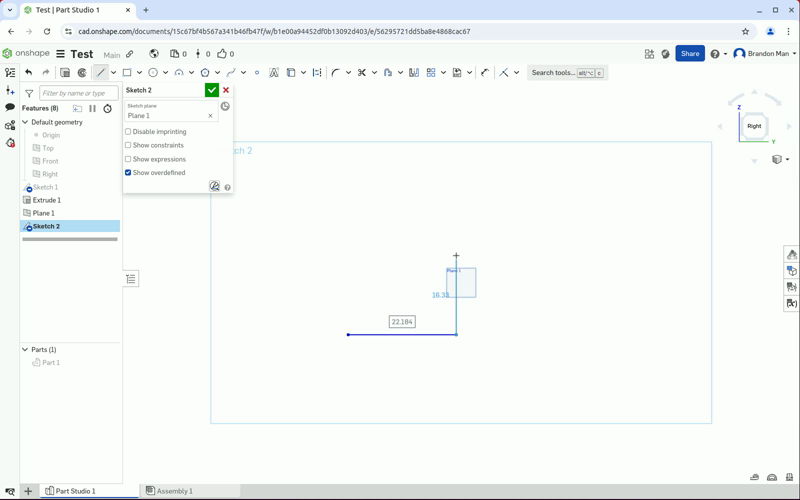
key_up(shift)
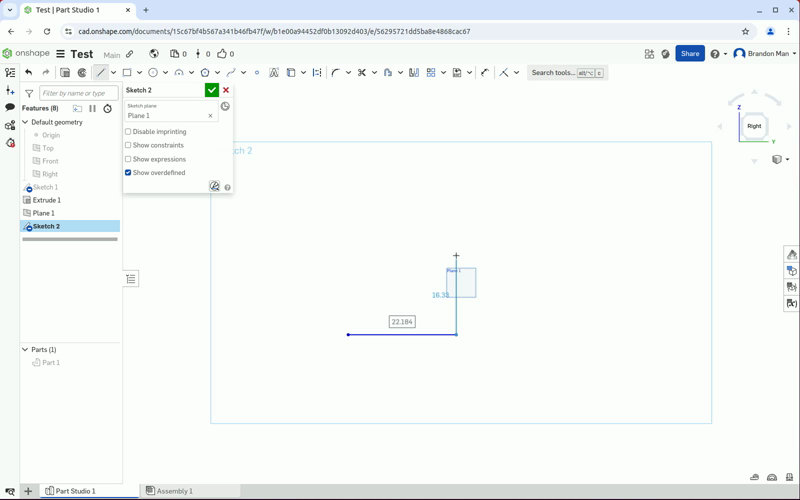
key_down(shift)
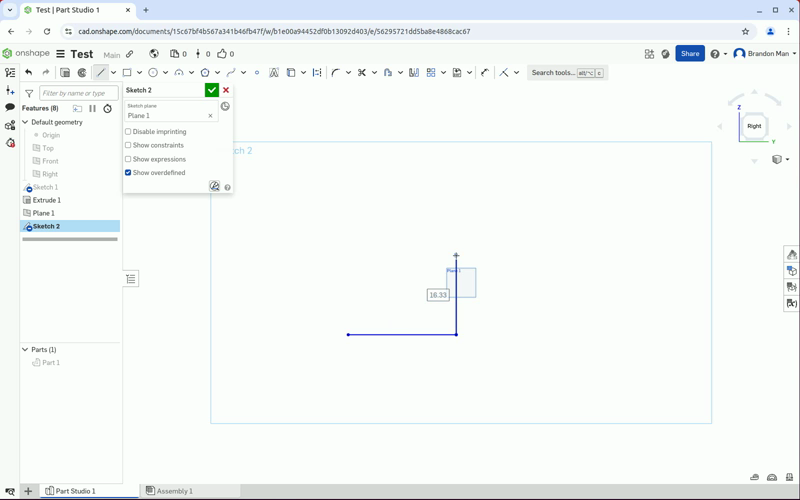
mouse_move(348, 255)
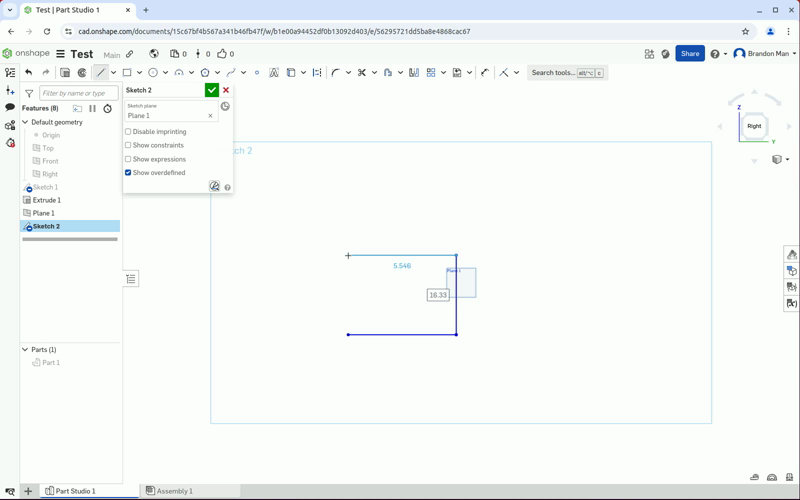
click(348, 255)
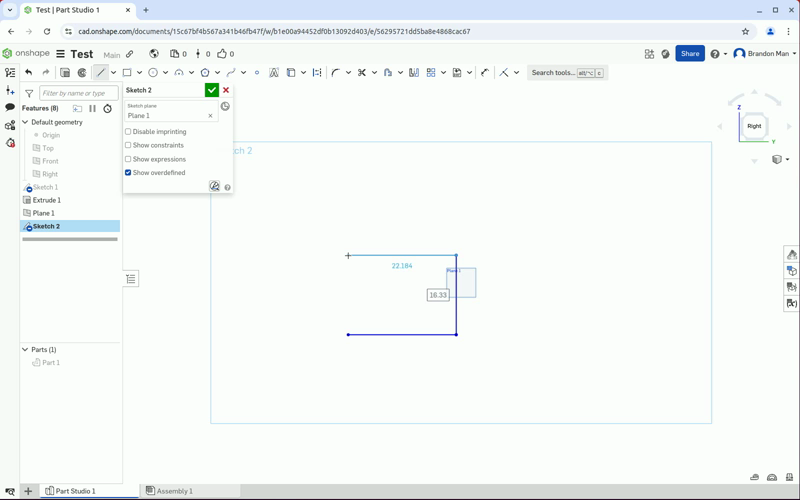
key_up(shift)
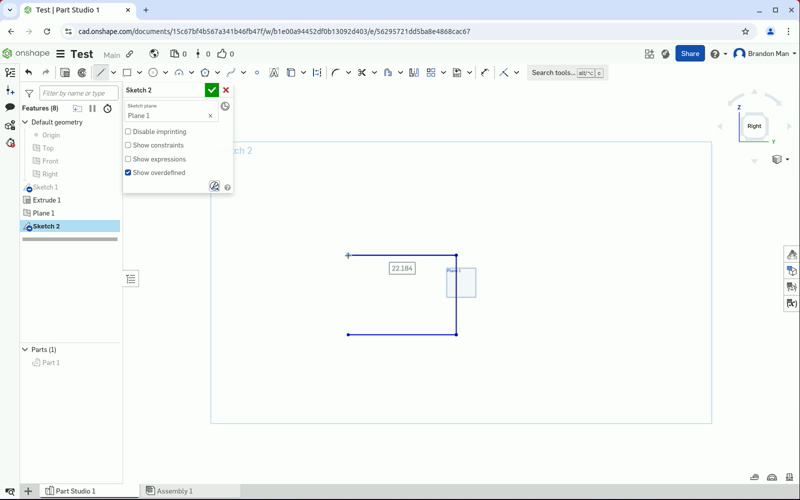
key_down(shift)
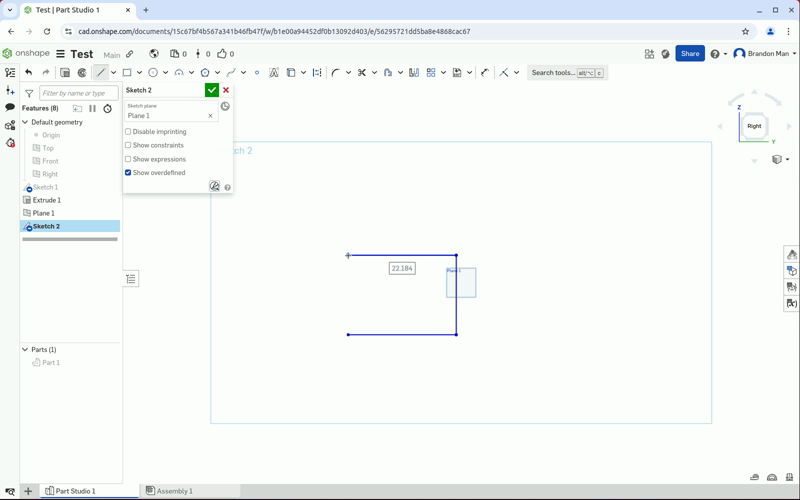
mouse_move(348, 334)
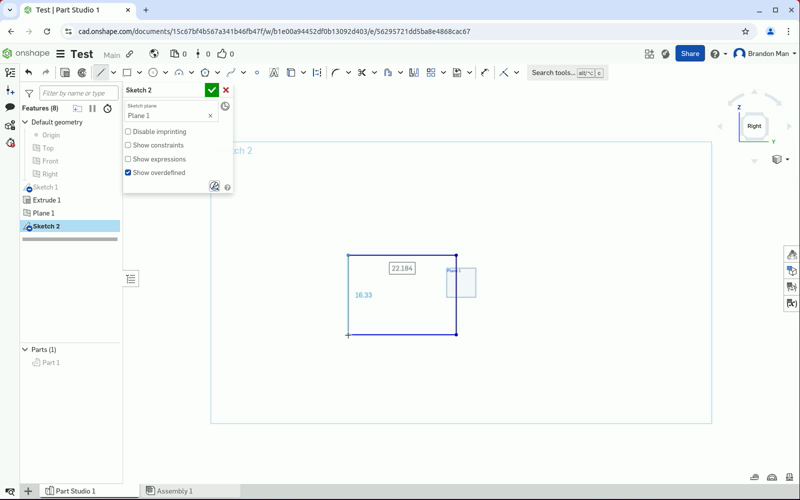
key_up(shift)
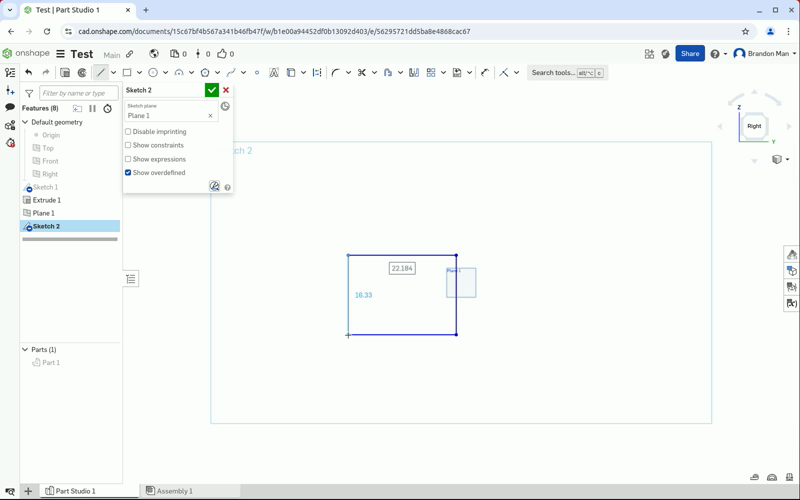
click(348, 334)
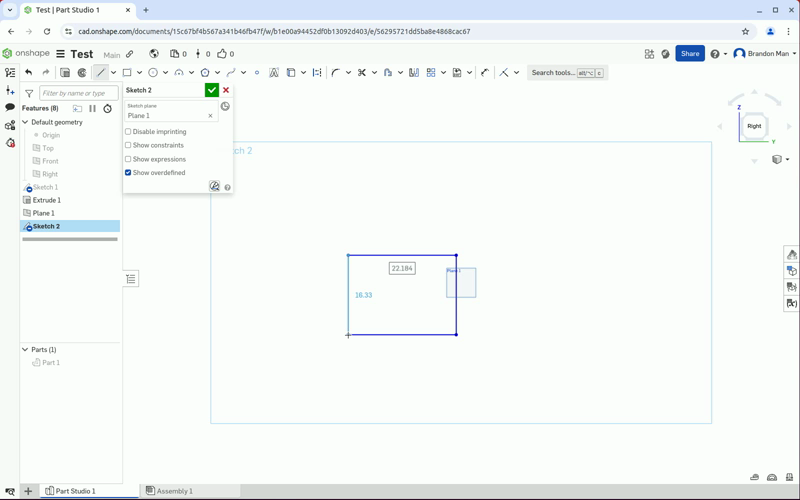
key(esc)
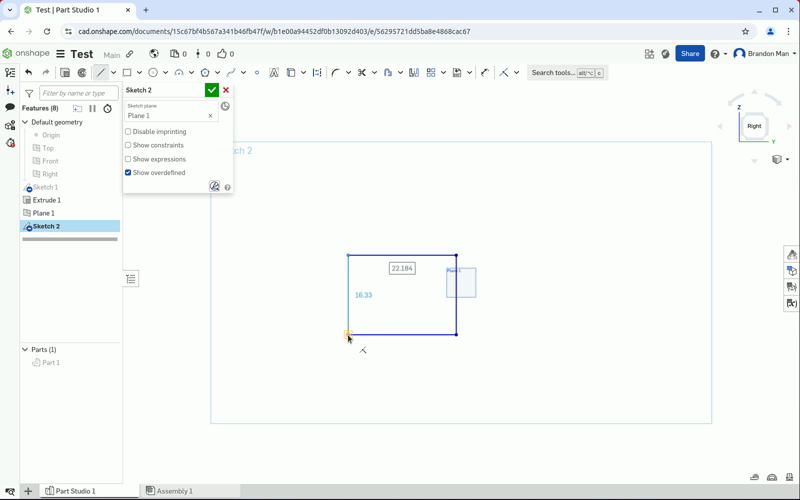
mouse_move(362, 305)
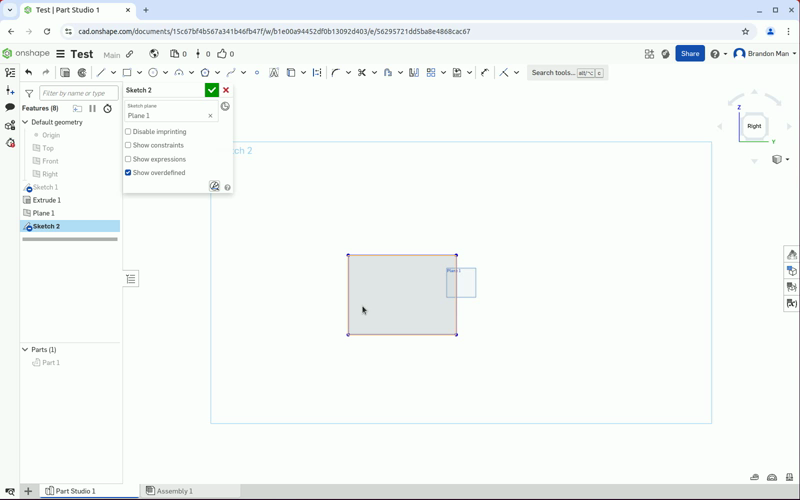
click(362, 305)
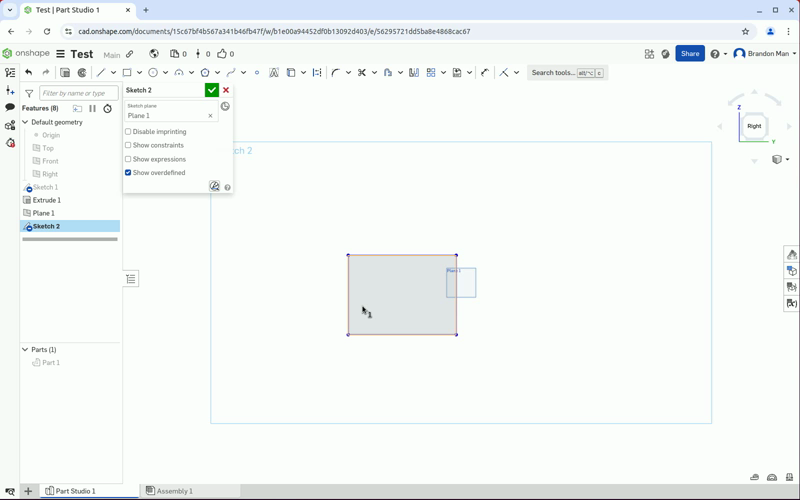
mouse_move(73, 352)
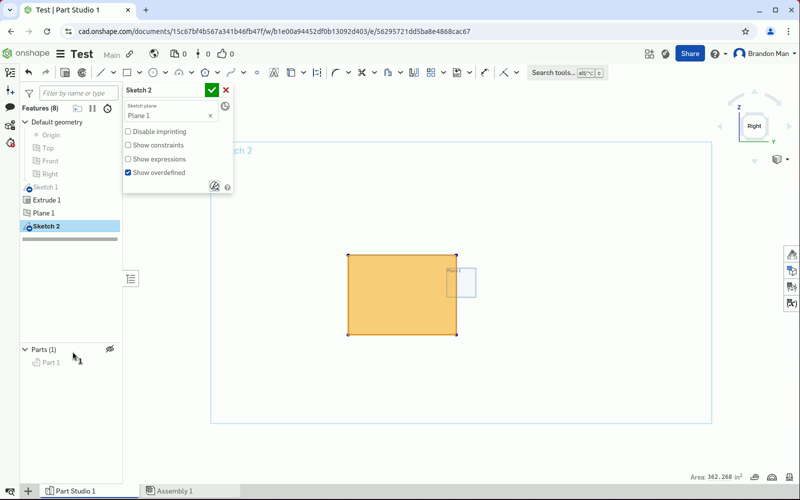
key(shift+y)
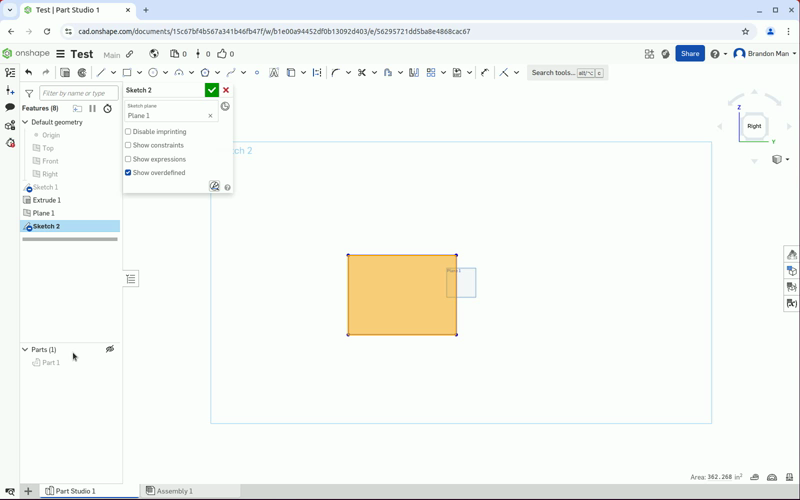
key(shift+e)
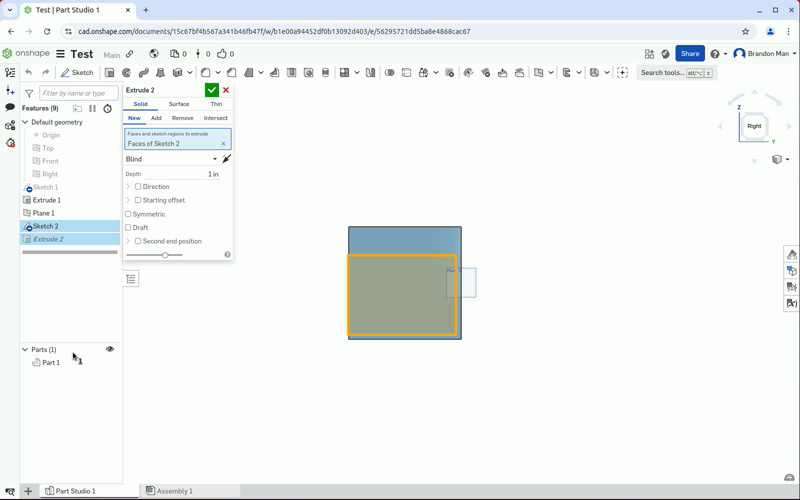
mouse_move(143, 106)
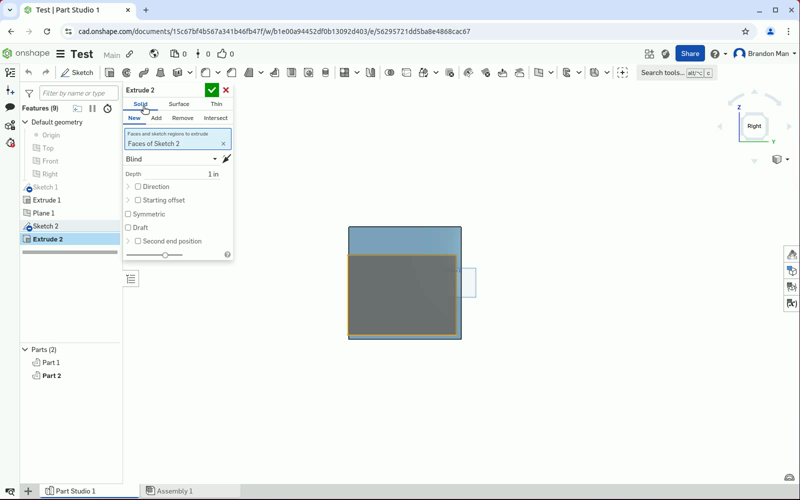
click(143, 106)
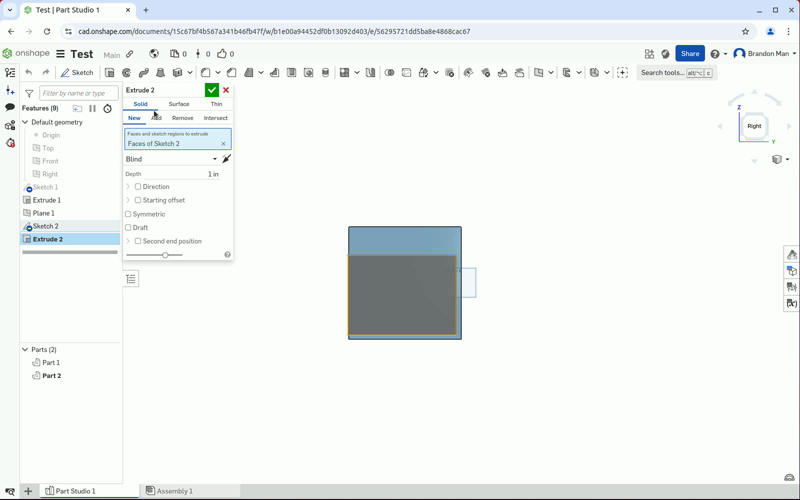
mouse_move(186, 120)
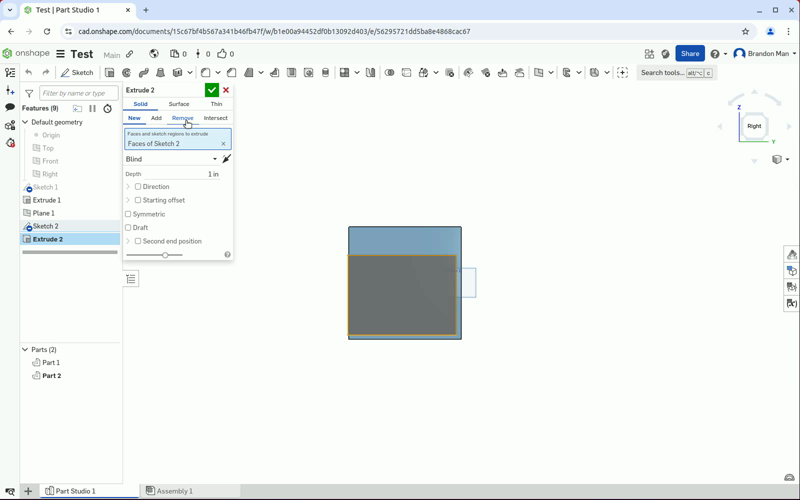
click(186, 120)
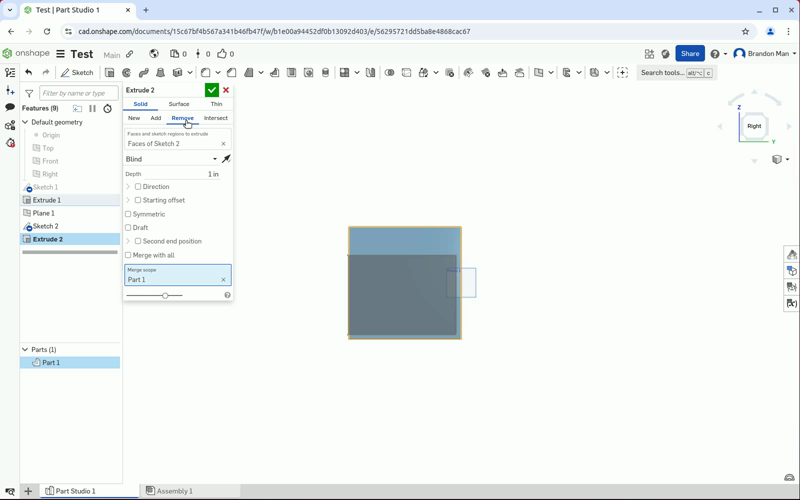
key(tab, 4)
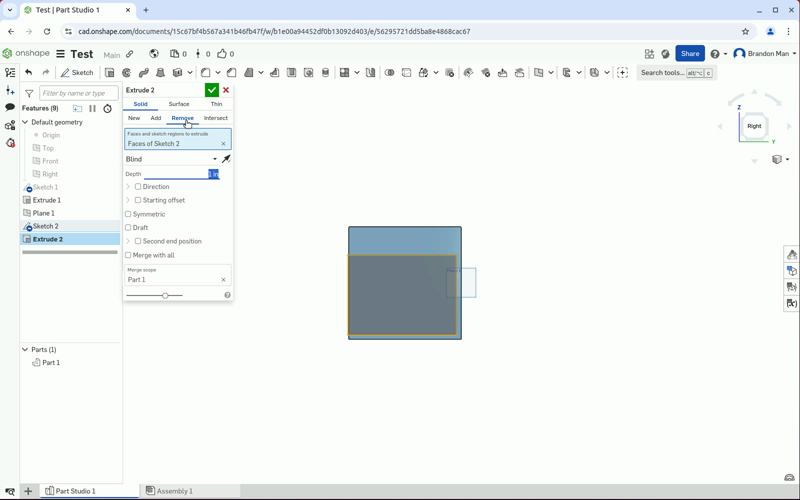
text(-0.963)
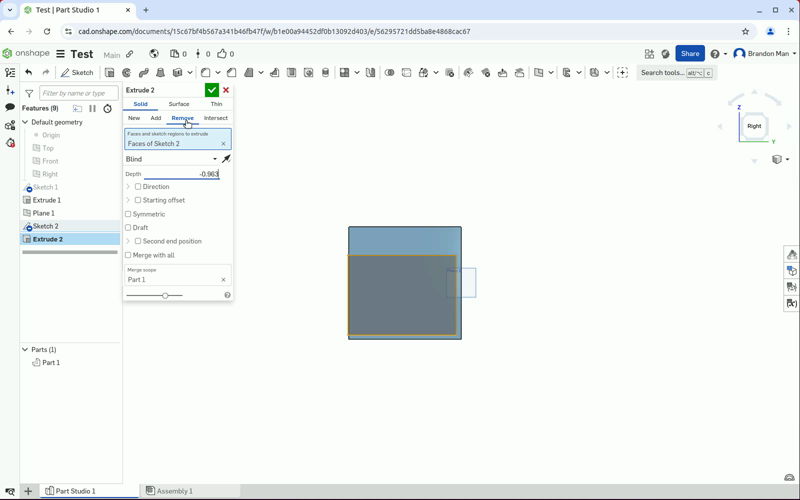
key(tab, 6)
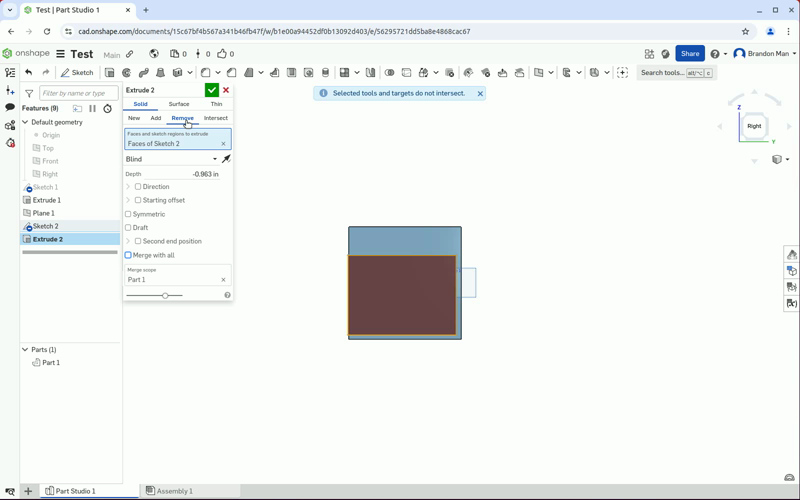
key(space)
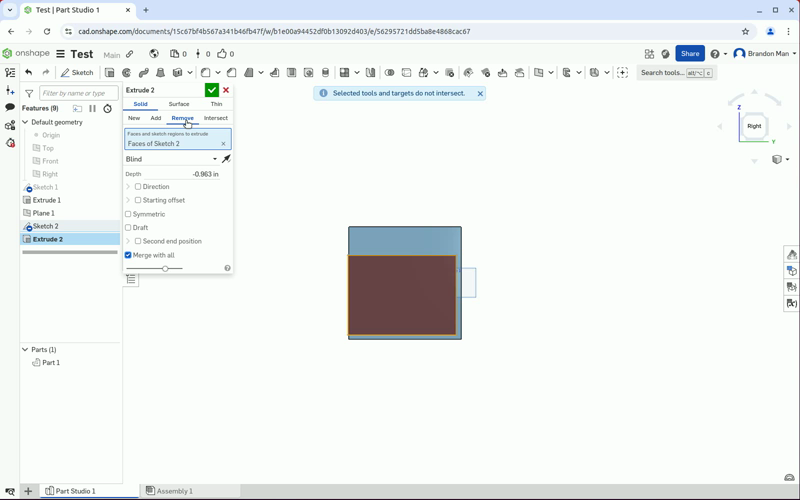
key(enter)
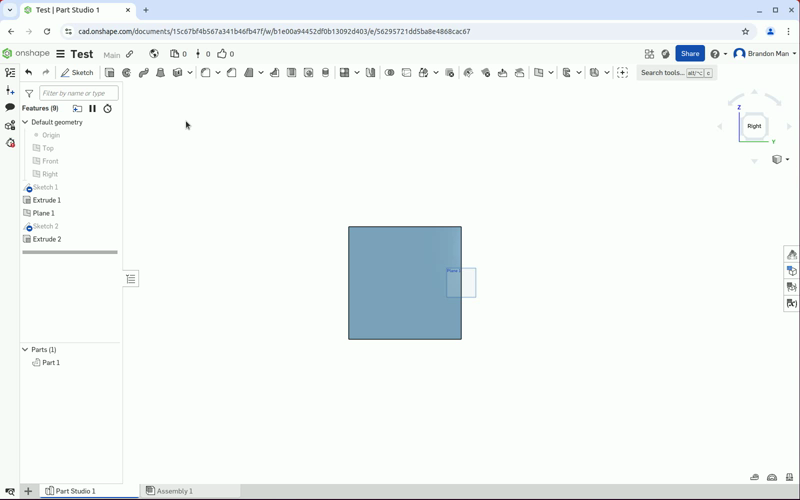
key(shift+h)
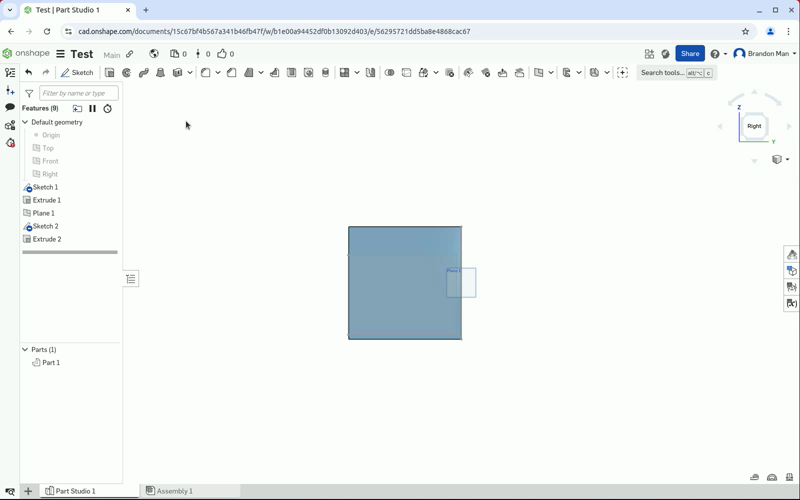
key(shift+h)
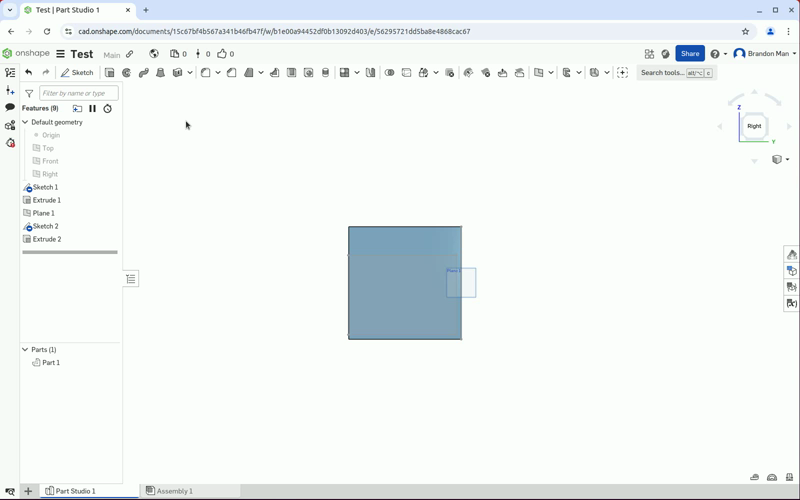
key(shift+7)
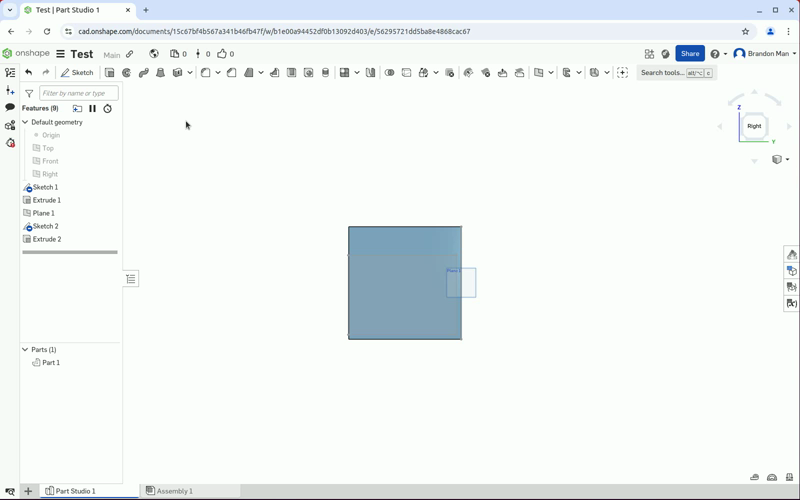
key(right, 2)
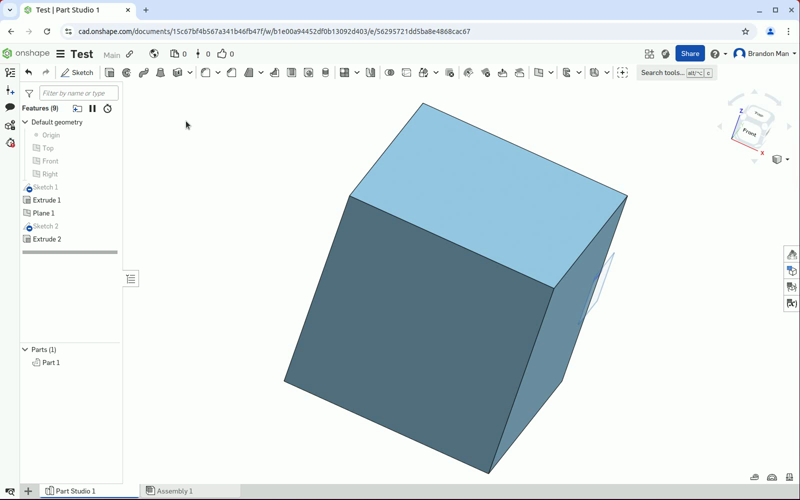
key(down, 2)
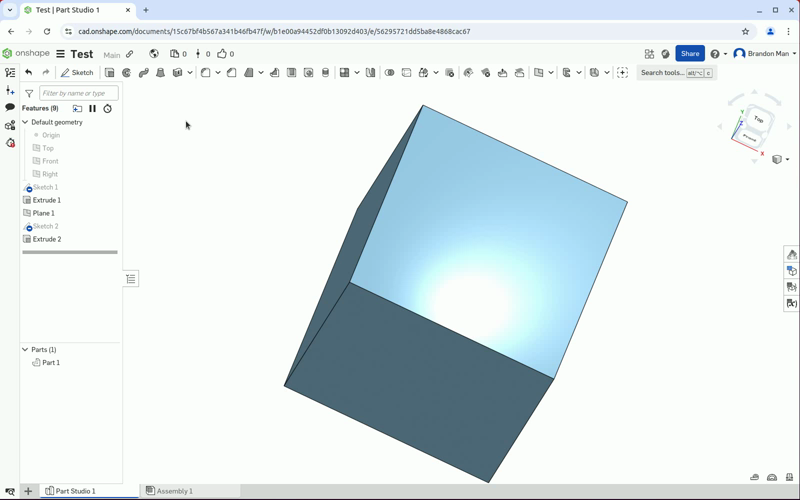
key(up, 2)
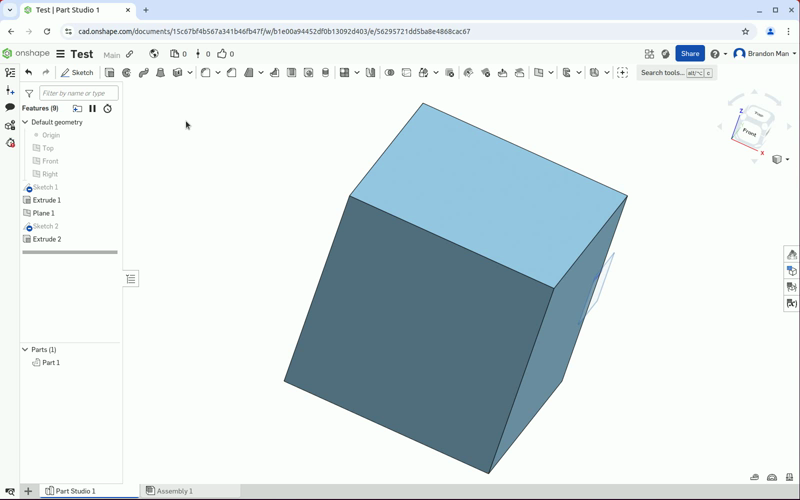
key(left, 2)
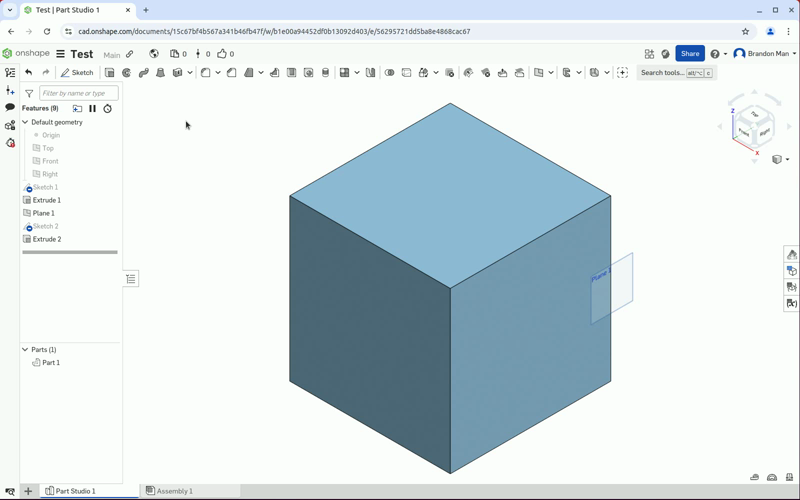
mouse_move(73, 189)
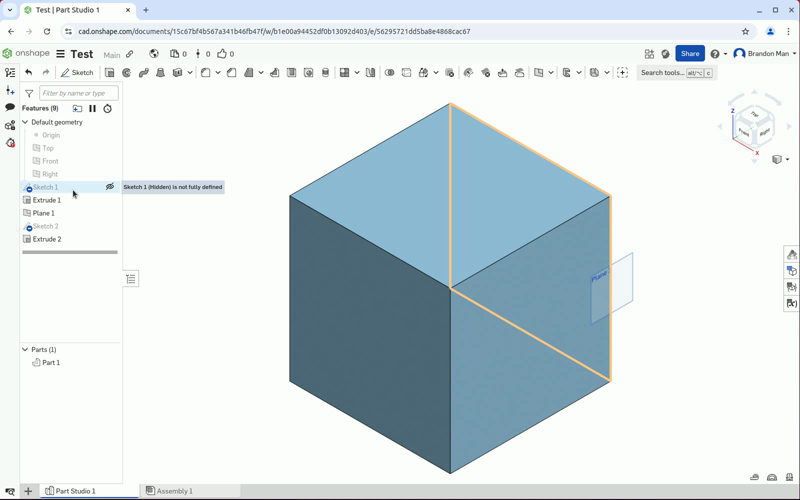
click(73, 189)